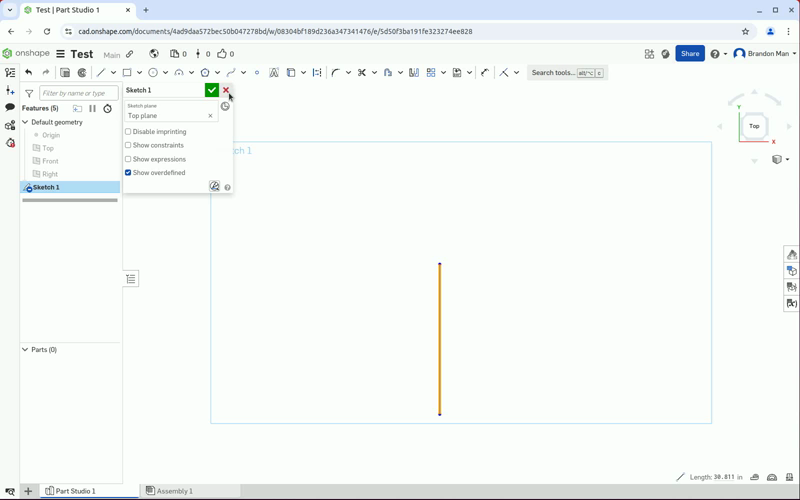
key(shift+h)
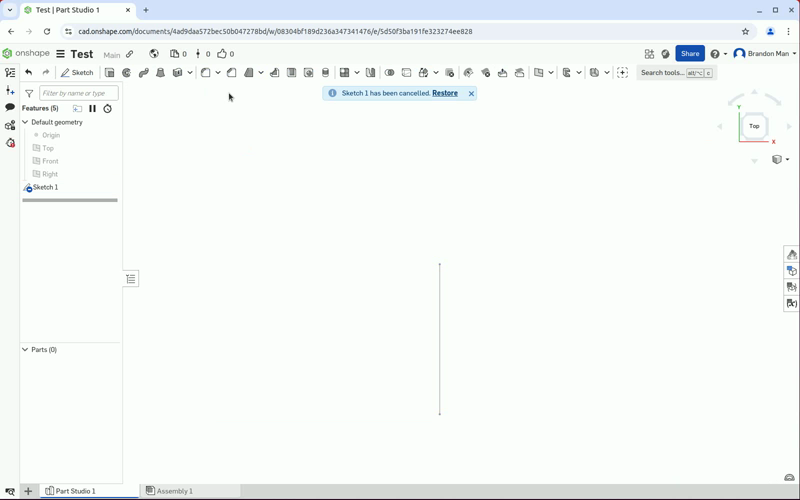
key(shift+s)
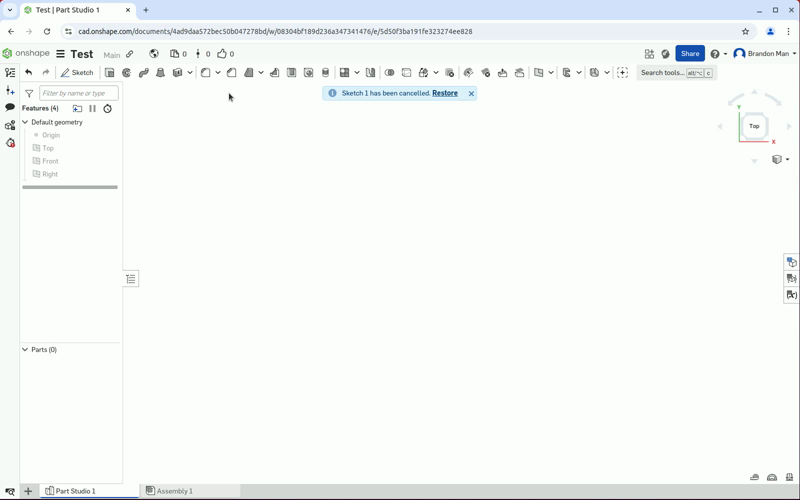
mouse_move(73, 150)
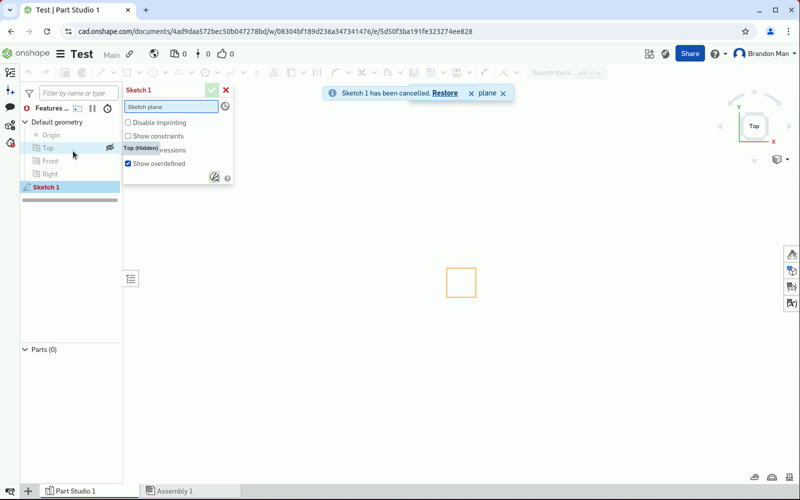
click(73, 150)
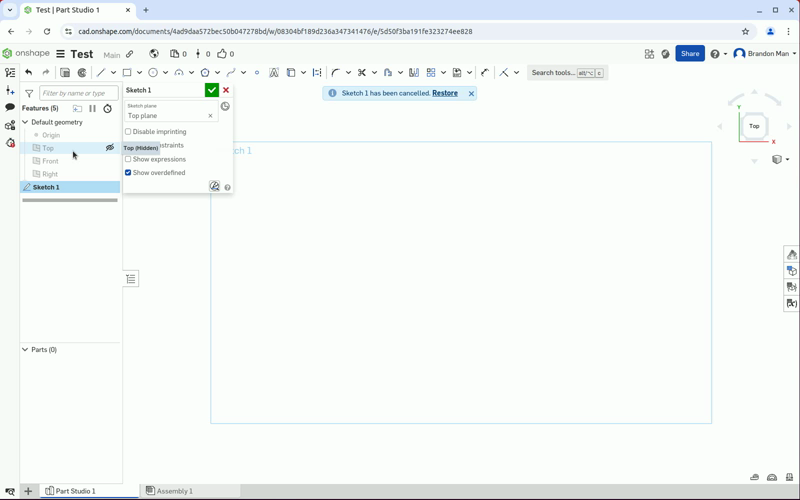
mouse_move(73, 352)
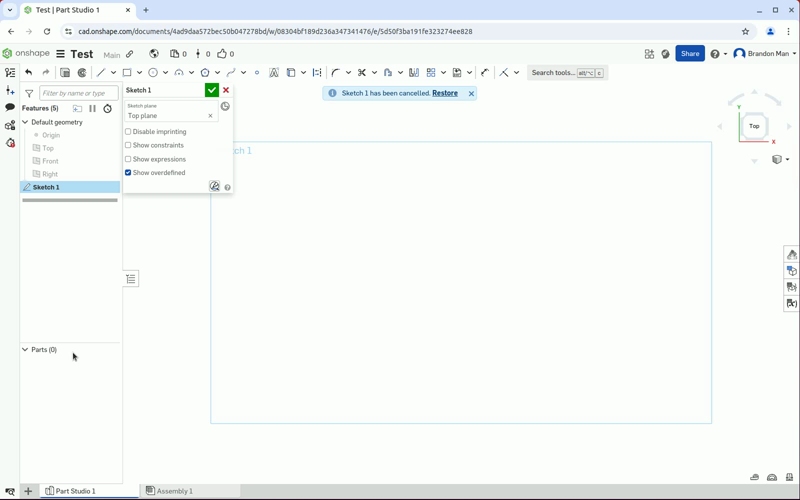
key(y)
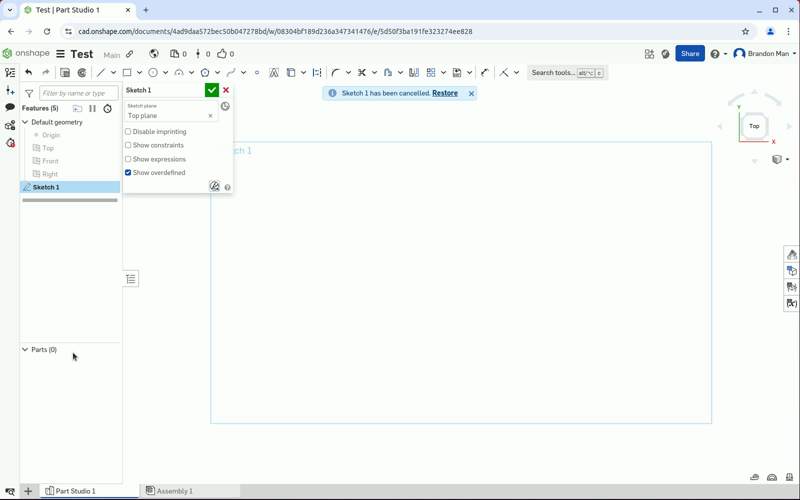
key(l)
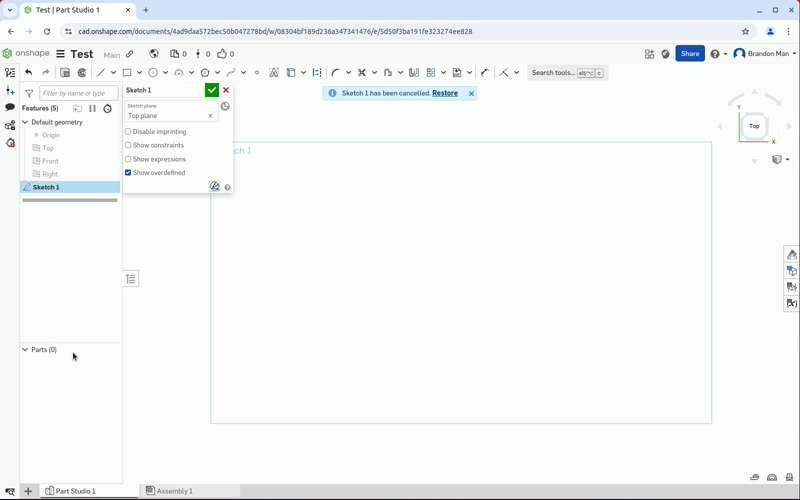
key_down(shift)
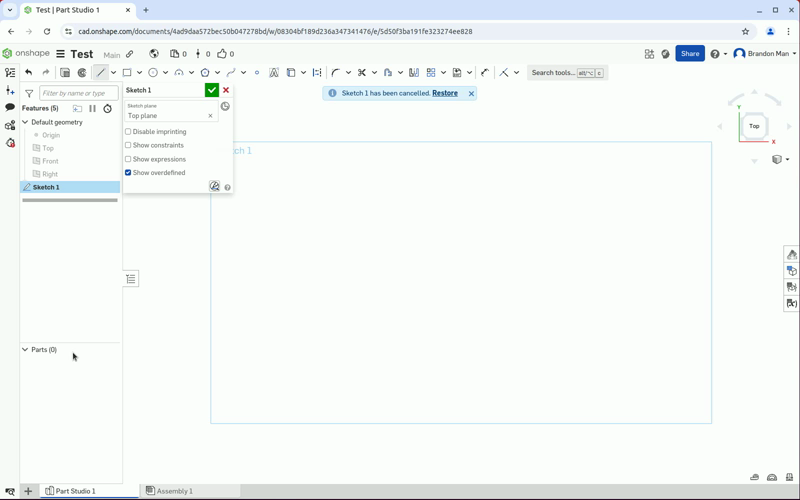
mouse_move(396, 366)
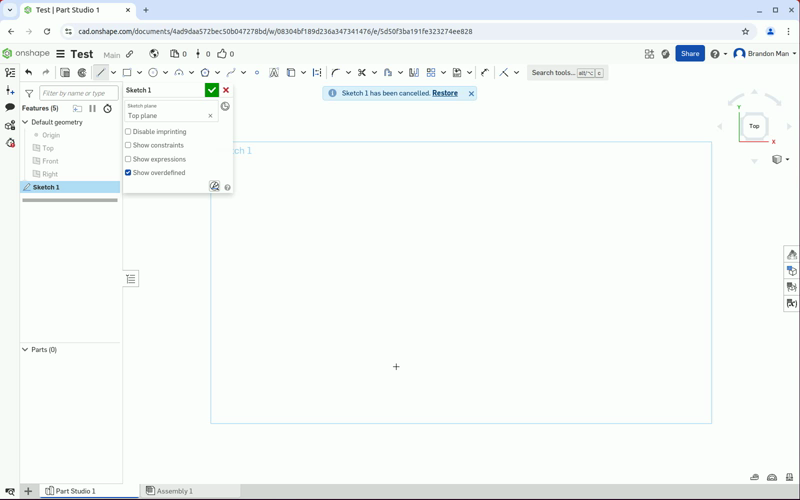
click(396, 366)
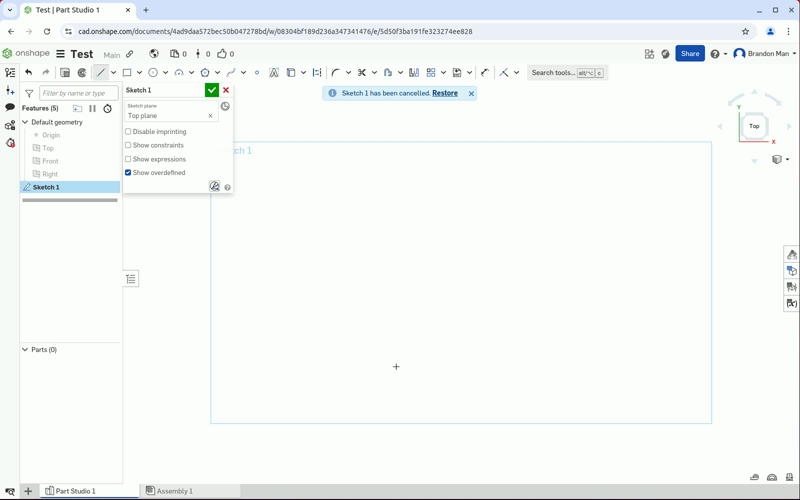
key_up(shift)
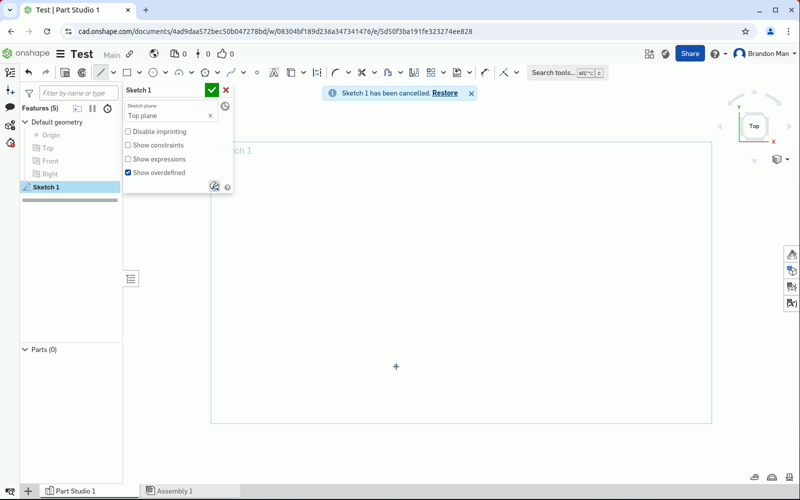
key_down(shift)
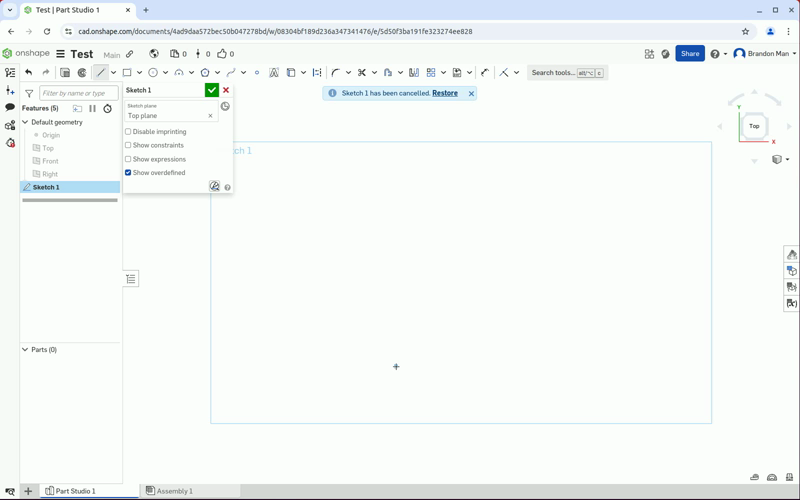
mouse_move(572, 366)
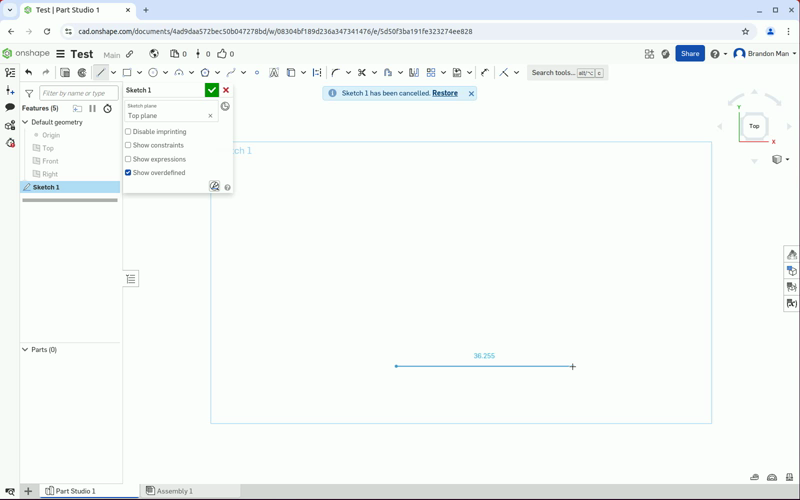
click(572, 366)
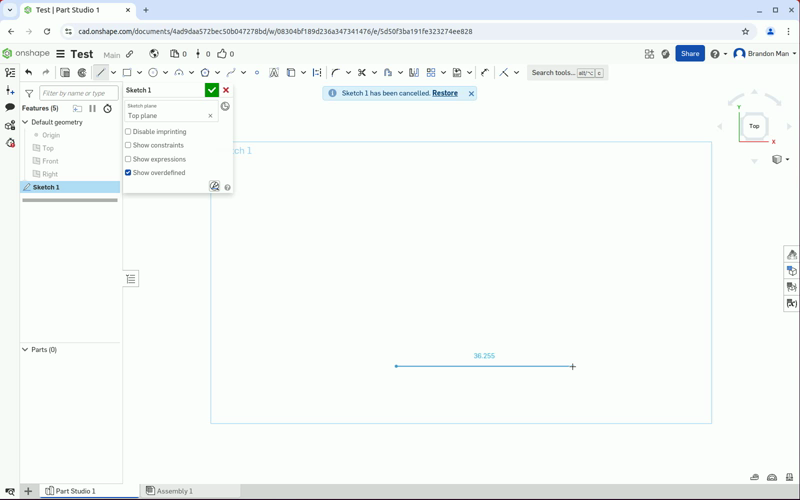
key_up(shift)
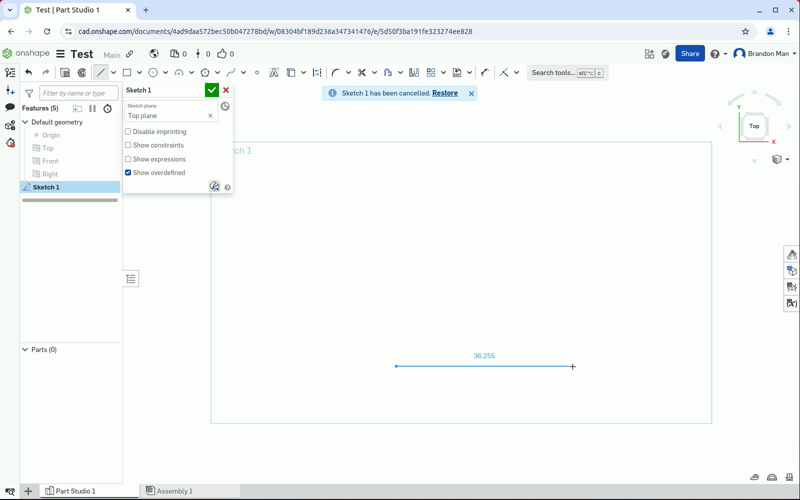
key_down(shift)
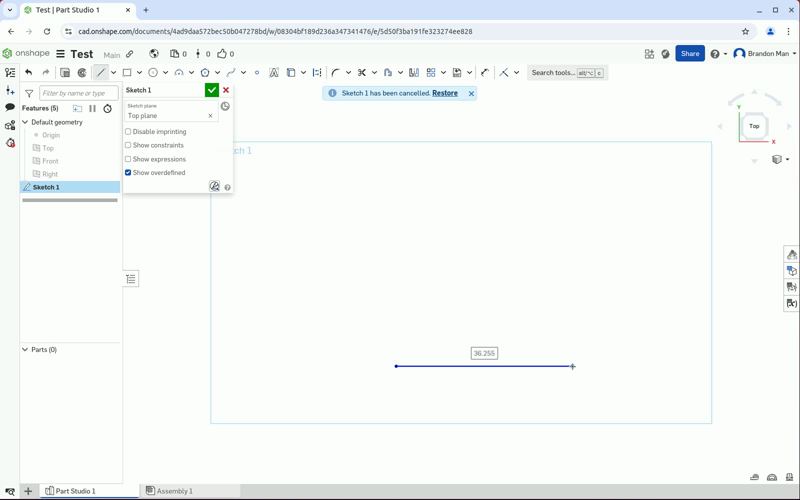
mouse_move(572, 228)
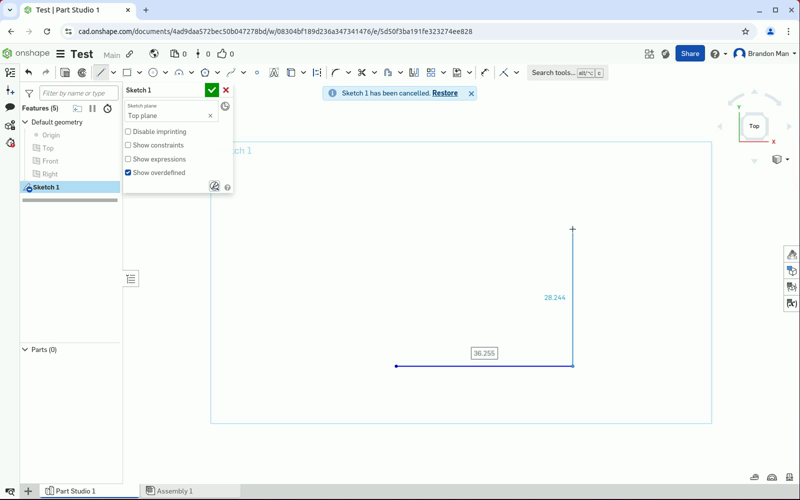
click(572, 228)
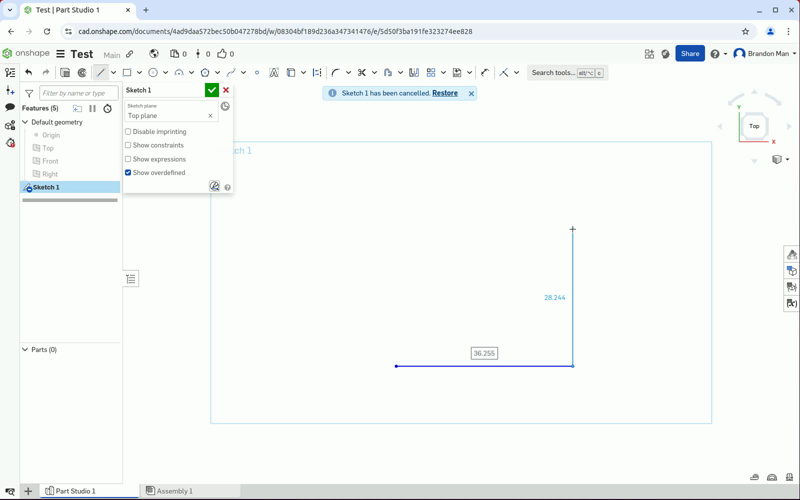
key_up(shift)
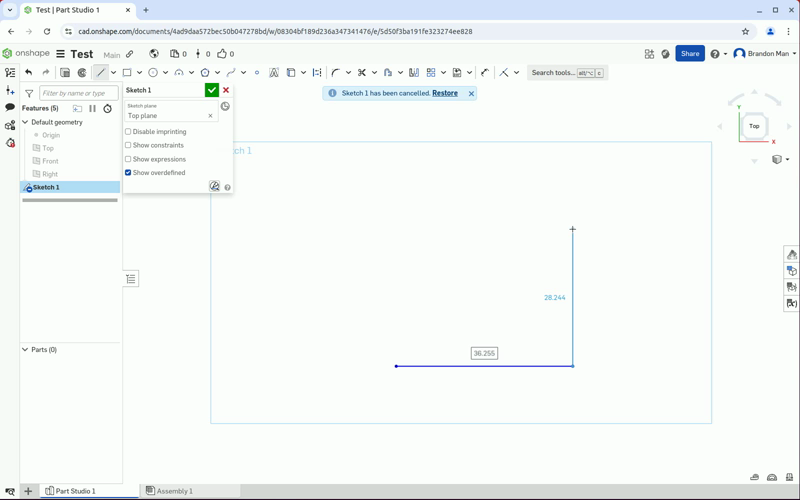
key_down(shift)
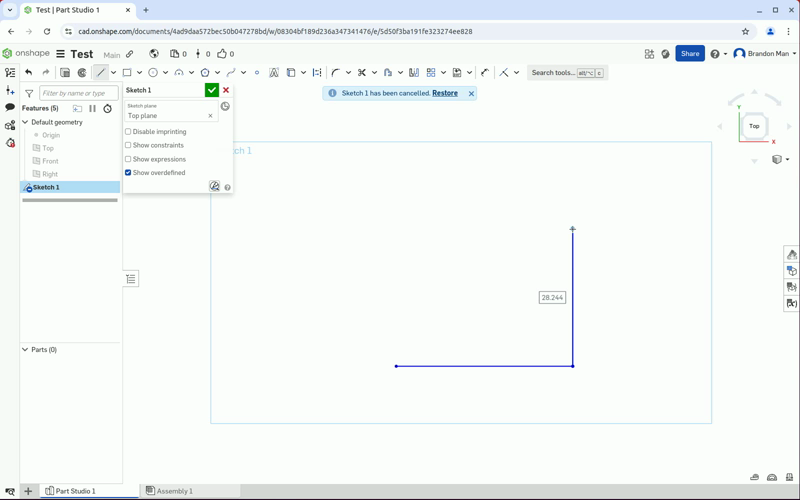
mouse_move(396, 228)
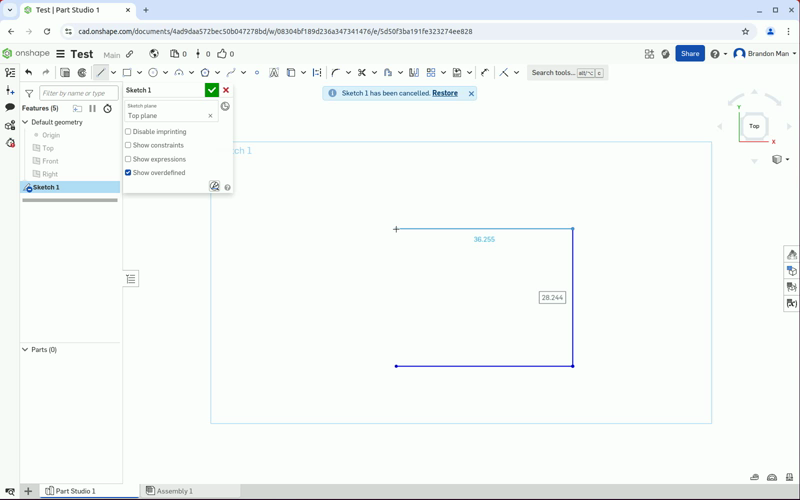
click(396, 228)
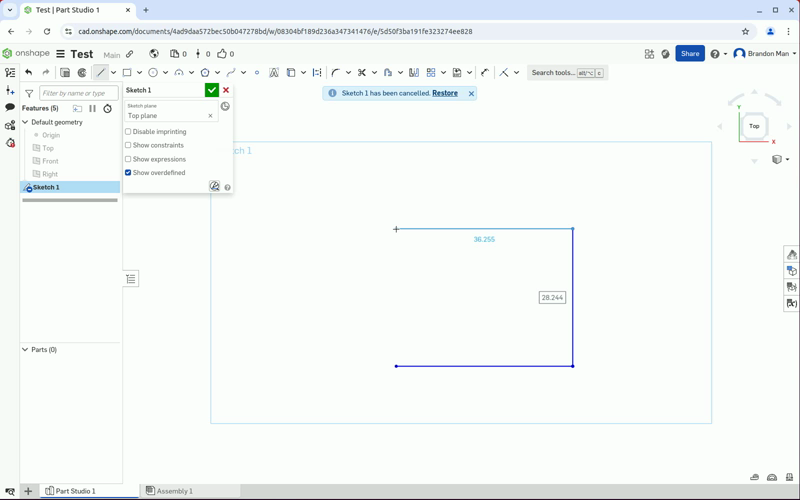
key_up(shift)
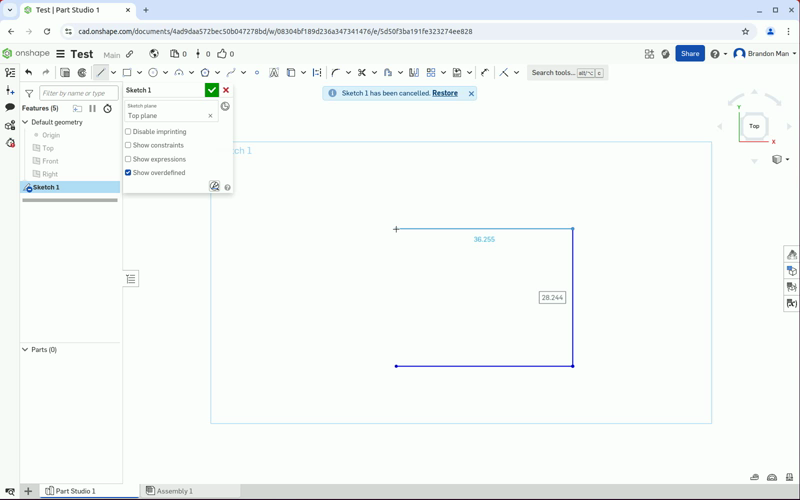
key_down(shift)
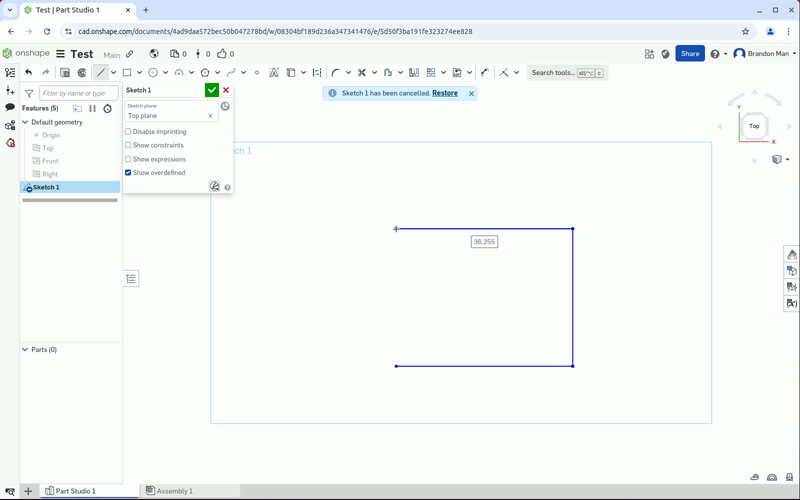
mouse_move(396, 366)
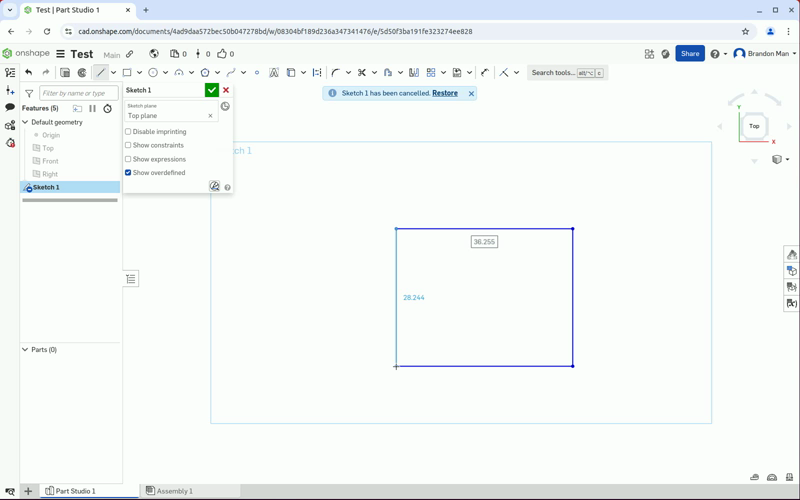
key_up(shift)
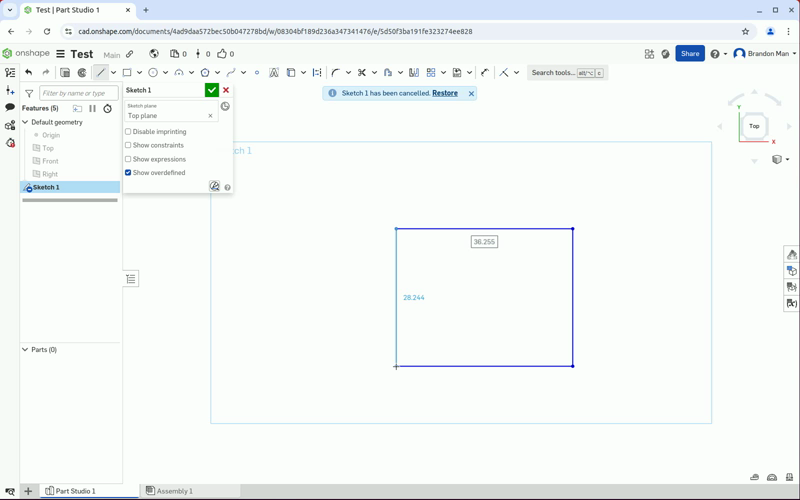
click(396, 366)
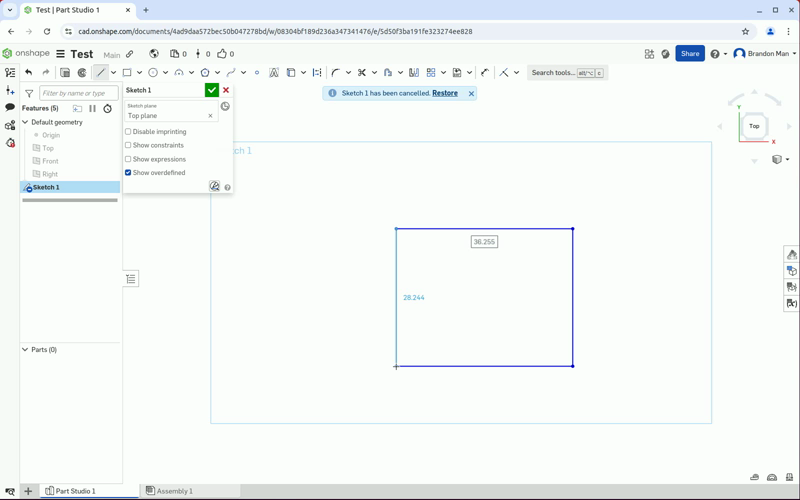
key(esc)
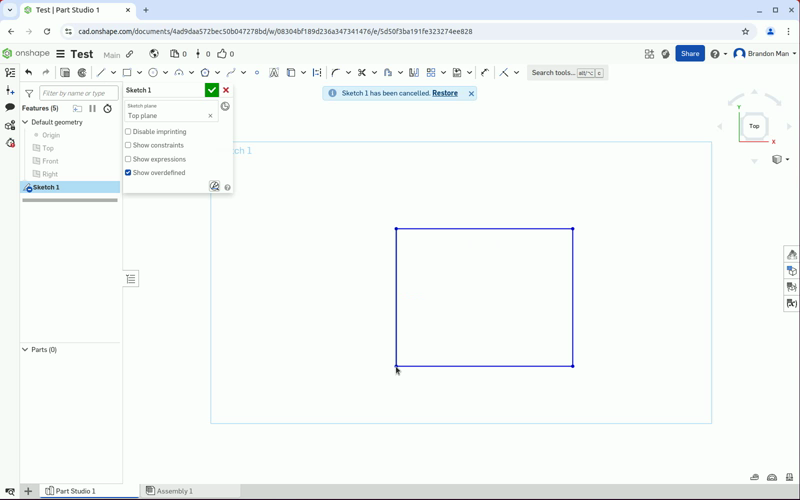
key(c)
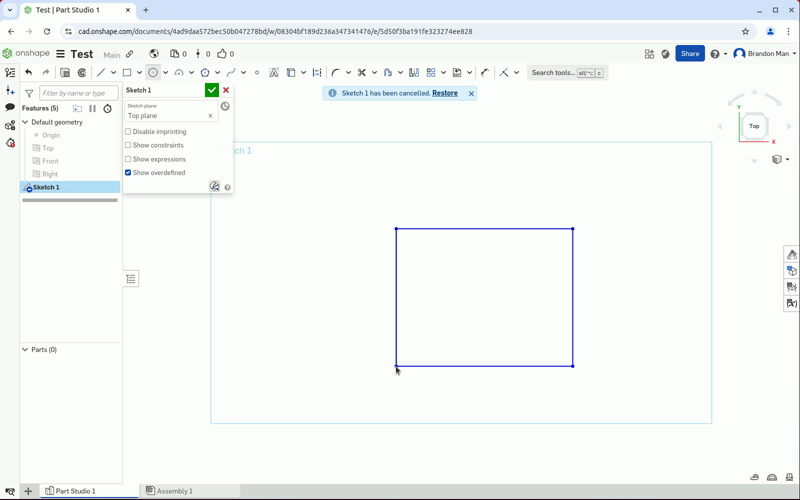
key_down(shift)
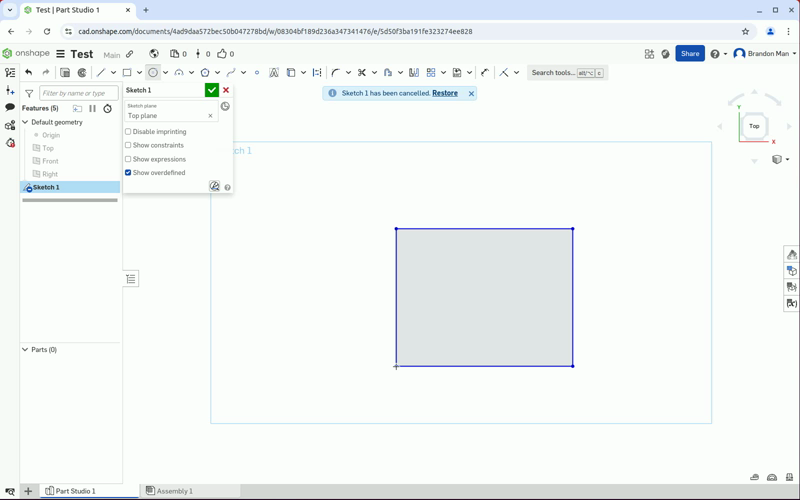
mouse_move(496, 303)
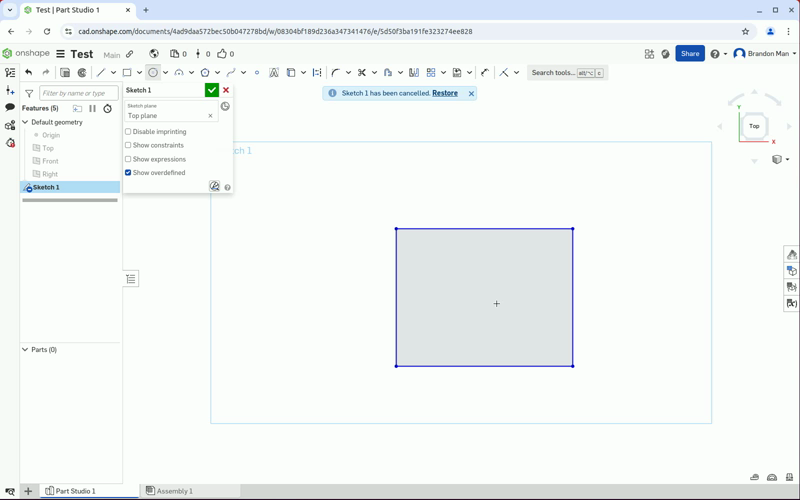
click(496, 303)
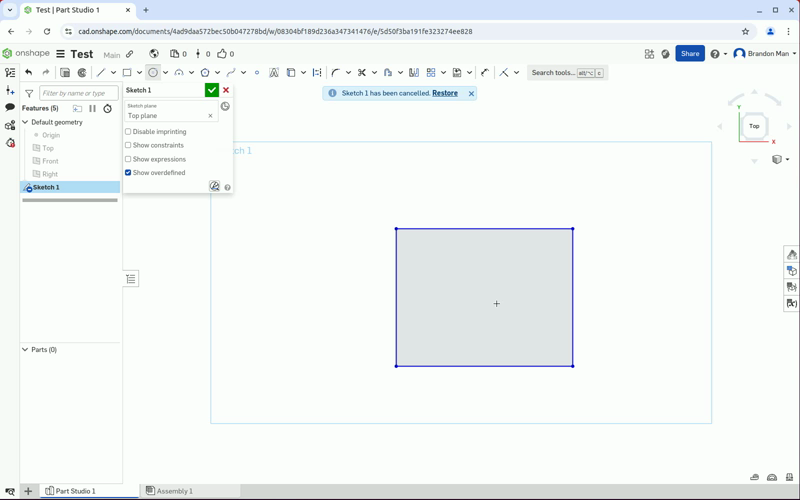
key_up(shift)
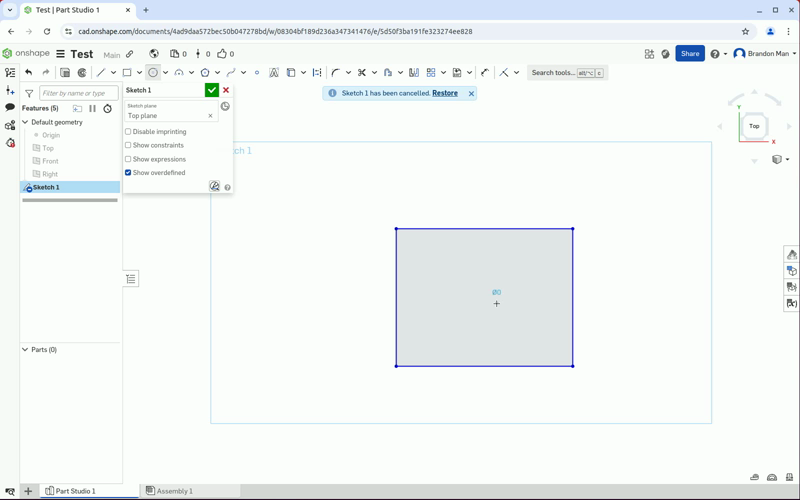
mouse_move(531, 303)
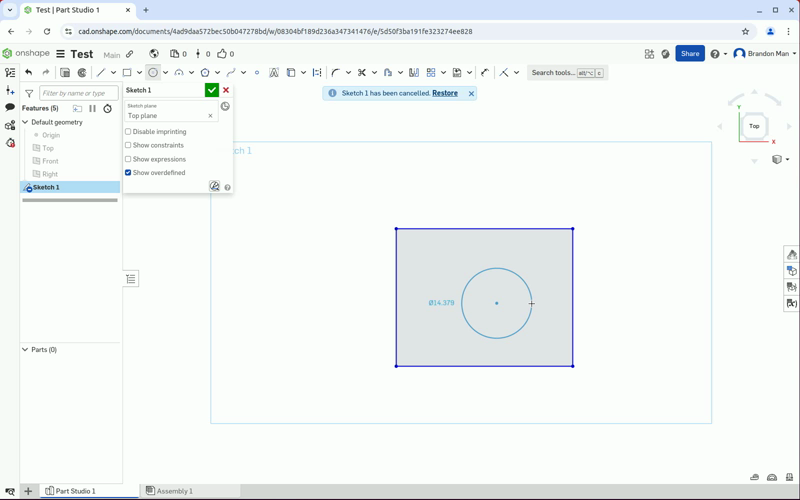
click(531, 303)
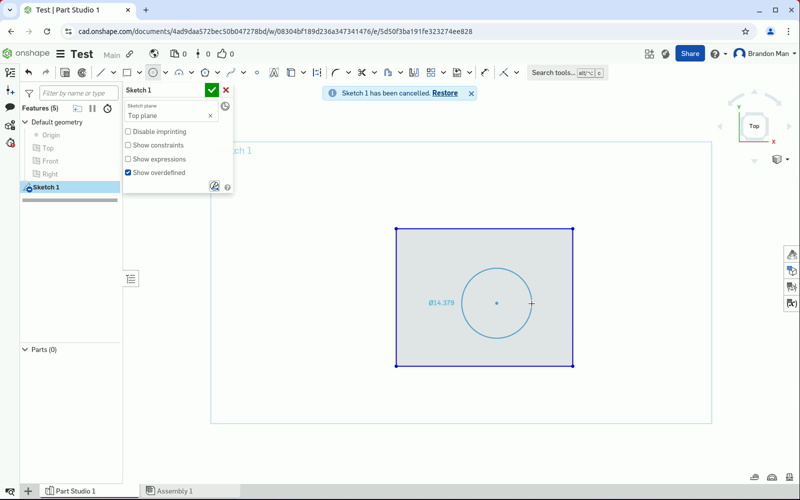
key(esc)
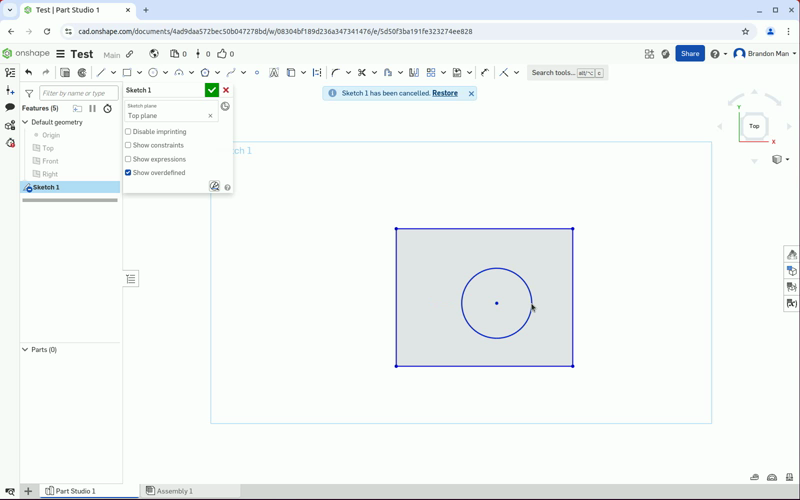
mouse_move(544, 291)
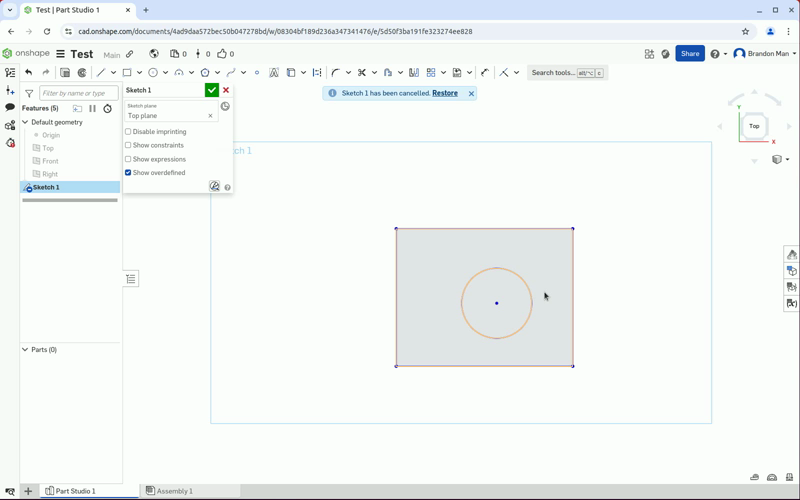
click(544, 291)
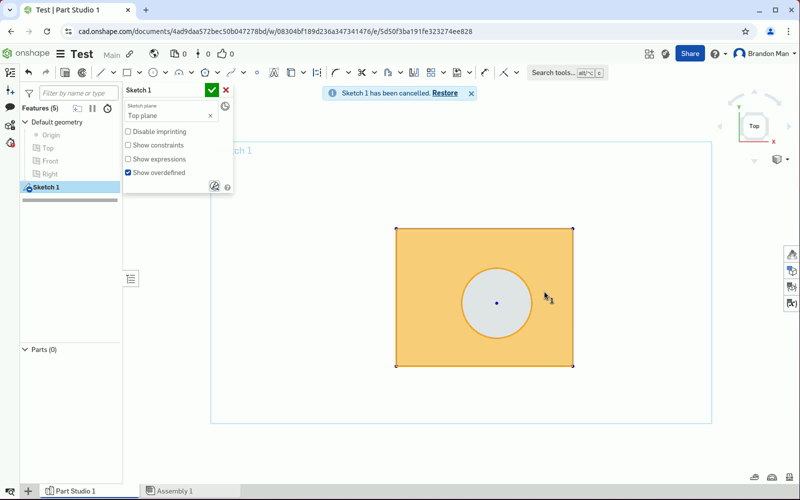
mouse_move(73, 352)
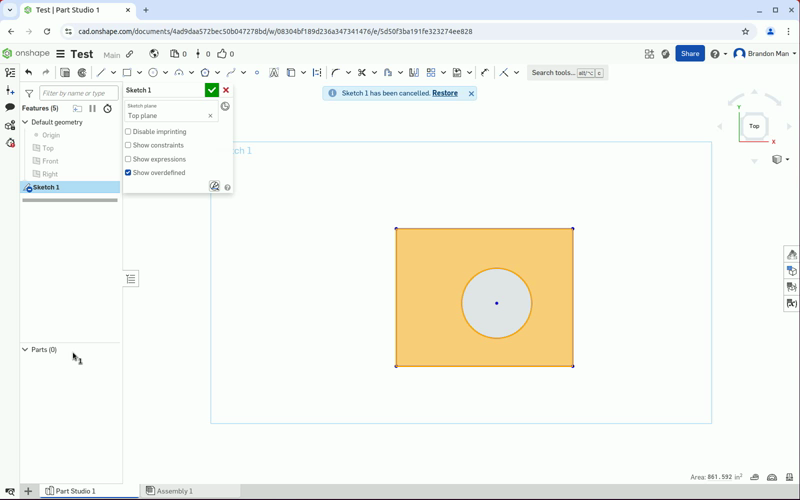
key(shift+y)
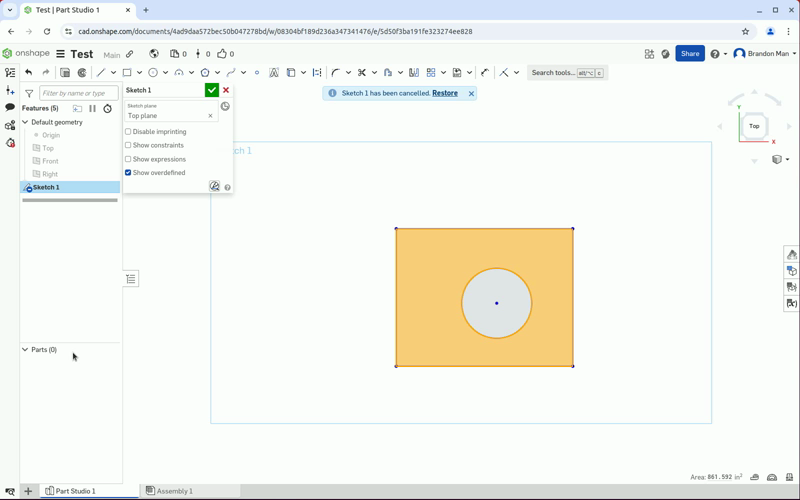
key(shift+e)
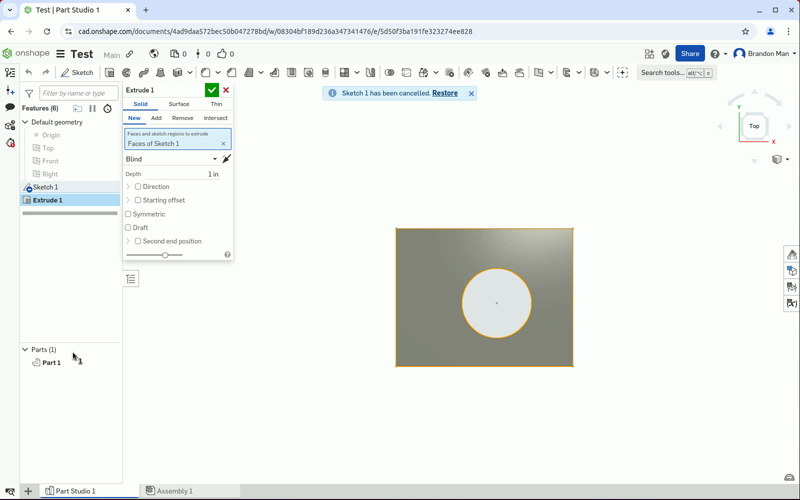
mouse_move(143, 106)
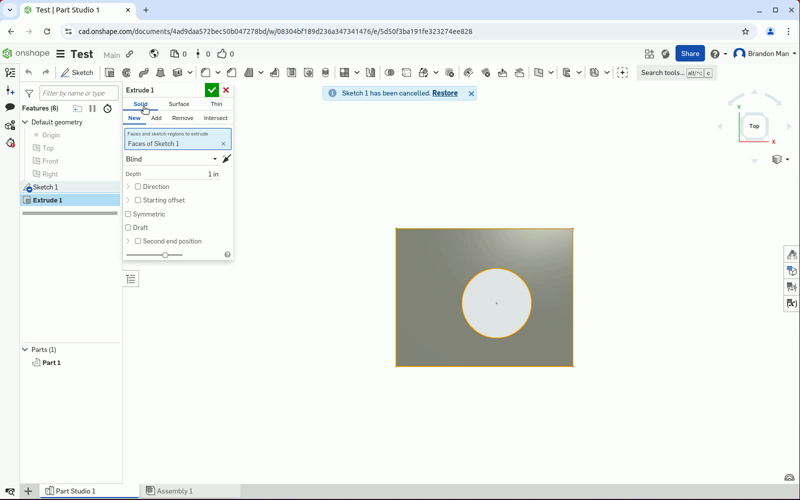
click(143, 106)
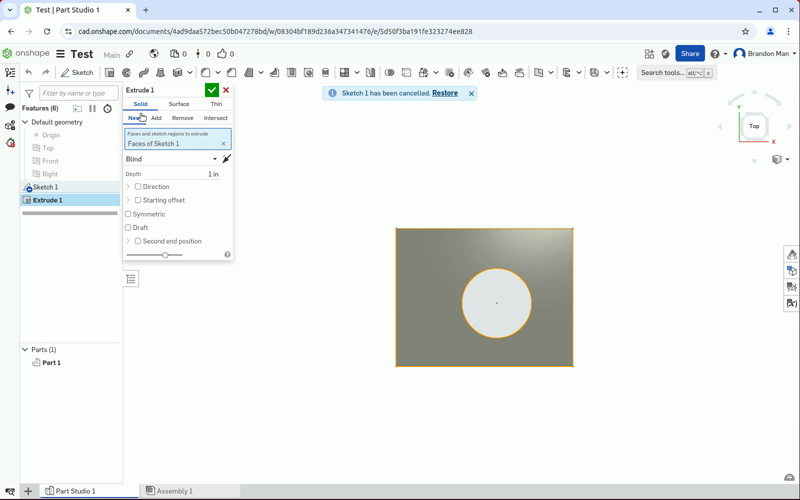
mouse_move(137, 120)
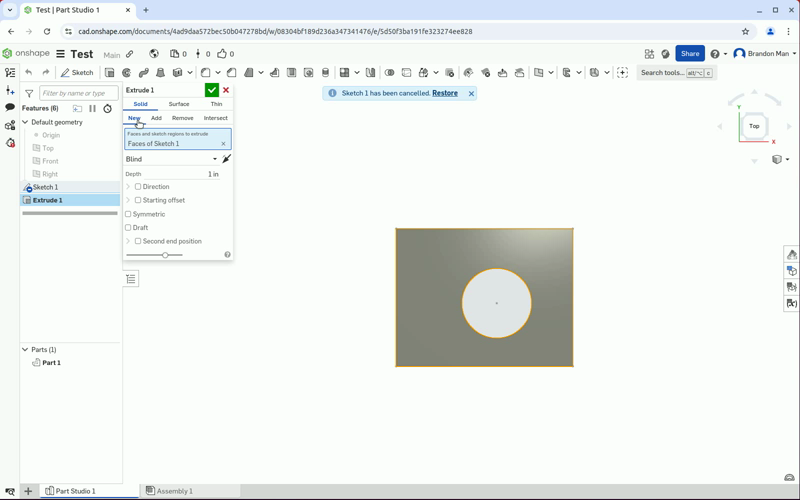
click(137, 120)
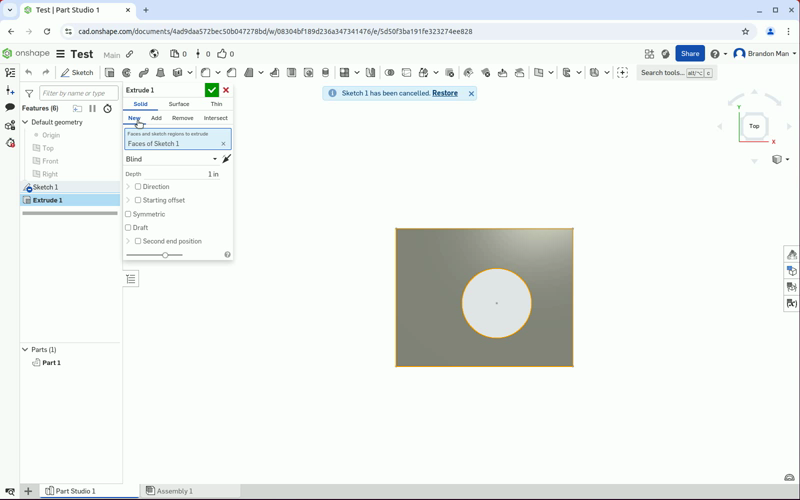
key(tab, 4)
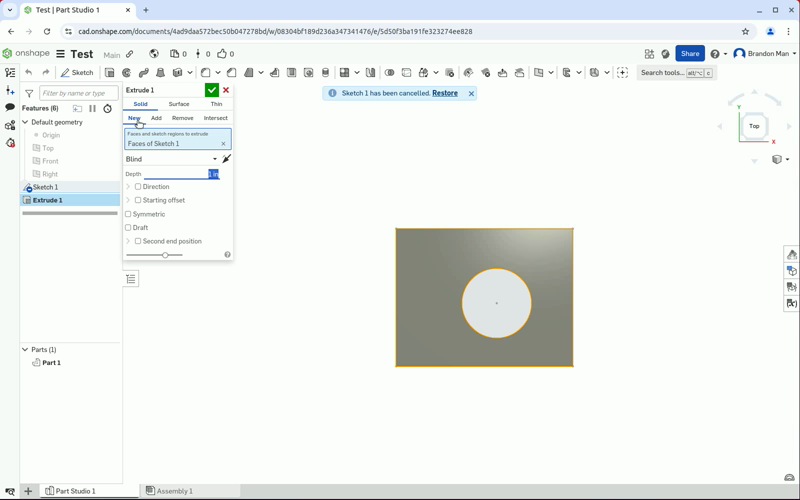
text(5.055)
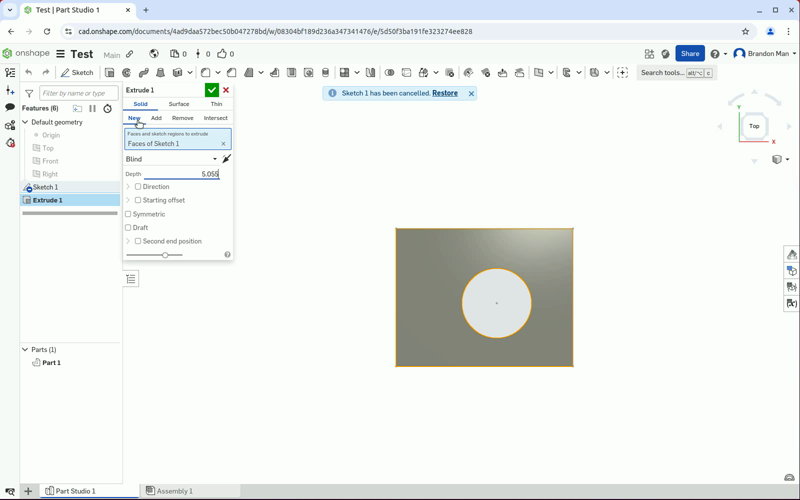
key(enter)
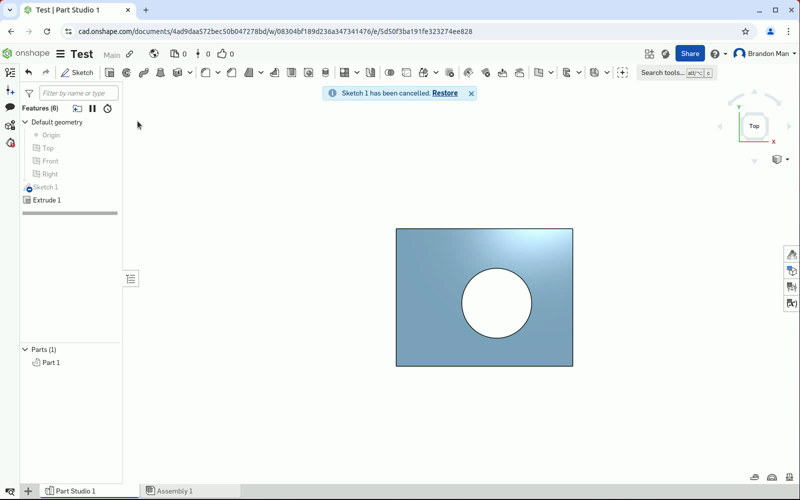
key(shift+h)
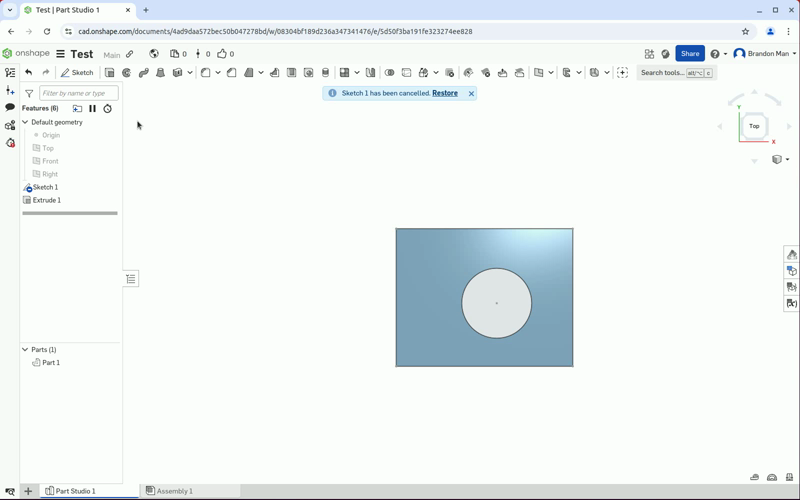
key(shift+h)
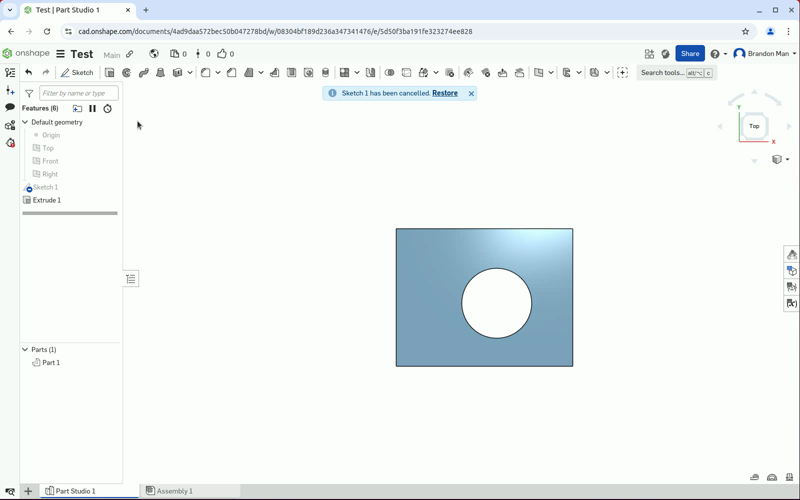
mouse_move(73, 189)
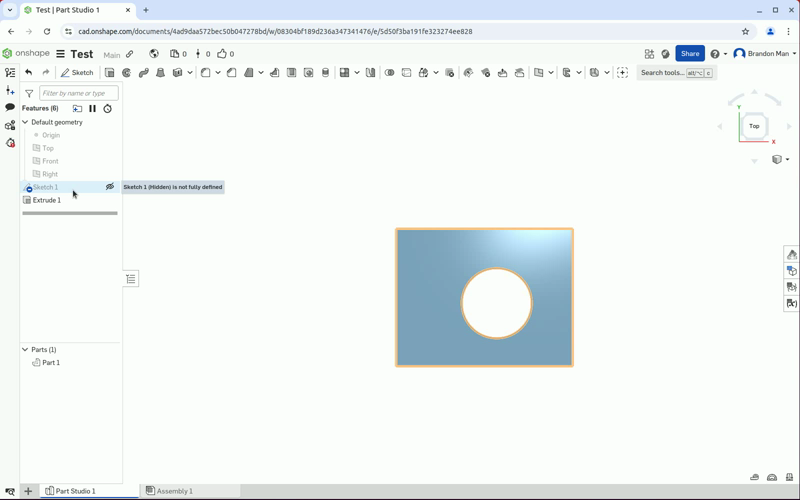
click(73, 189)
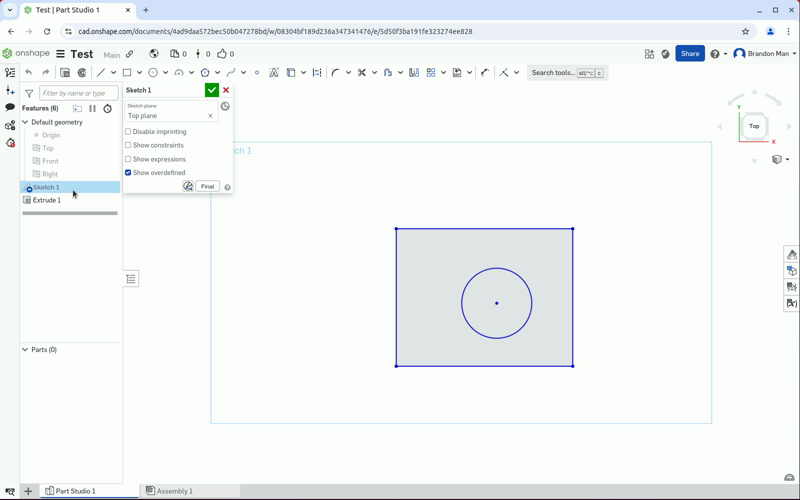
mouse_move(229, 92)
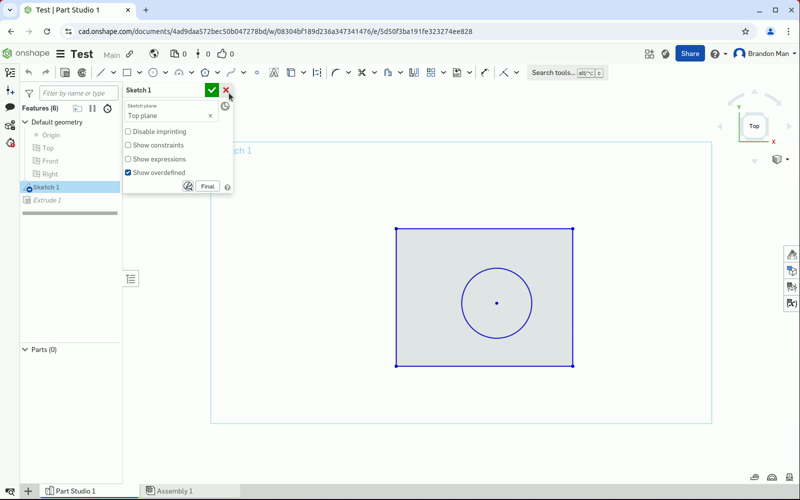
click(229, 92)
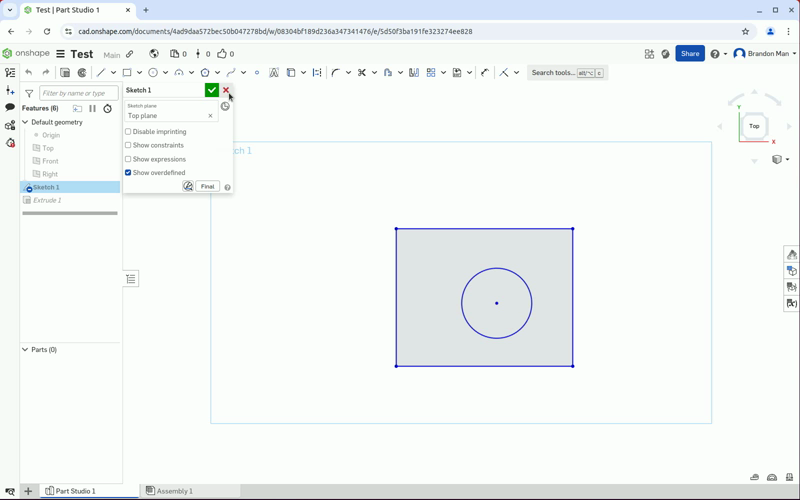
key(shift+s)
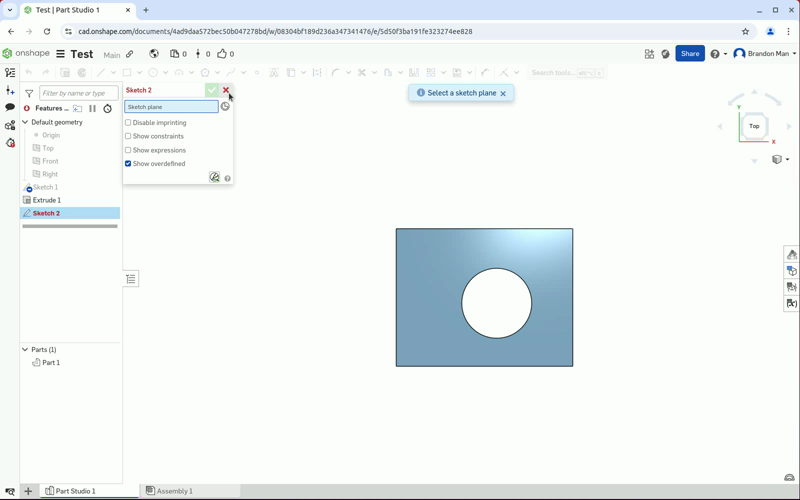
mouse_move(73, 150)
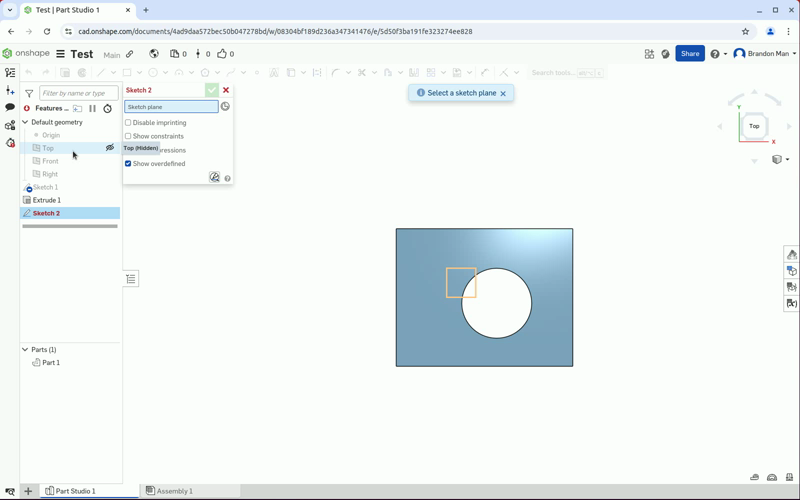
click(73, 150)
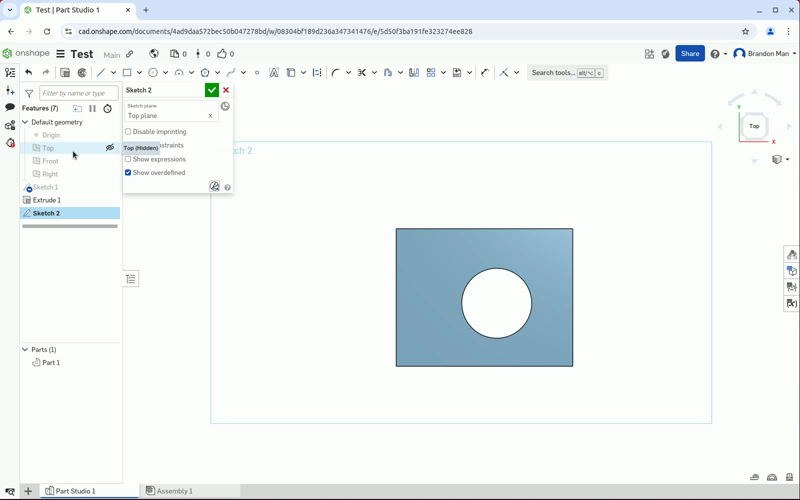
mouse_move(73, 352)
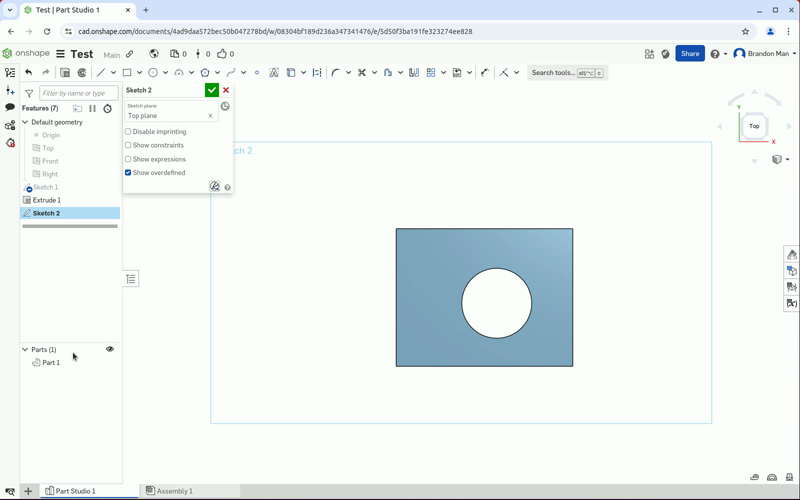
key(y)
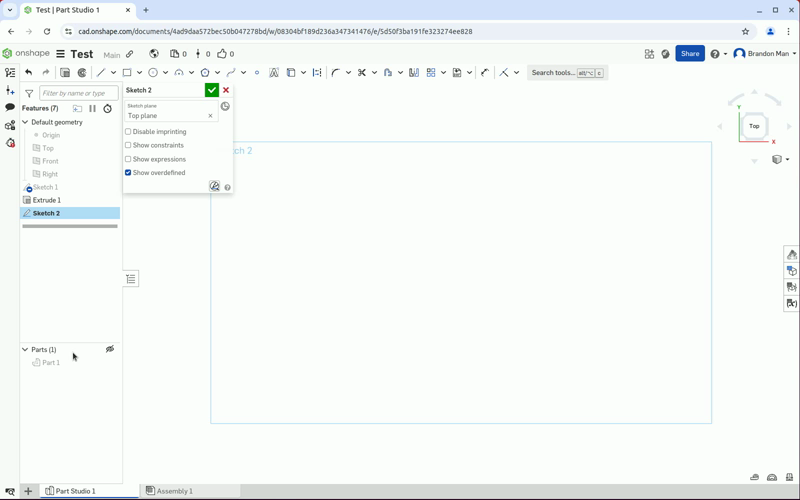
key(c)
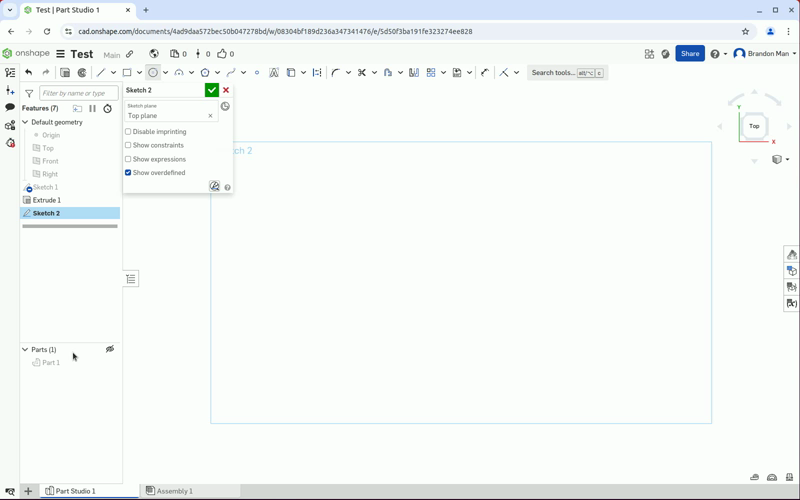
key_down(shift)
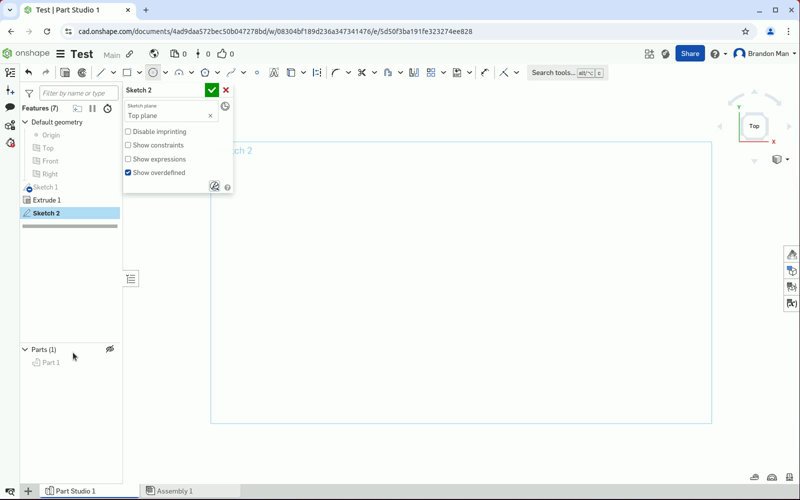
mouse_move(497, 303)
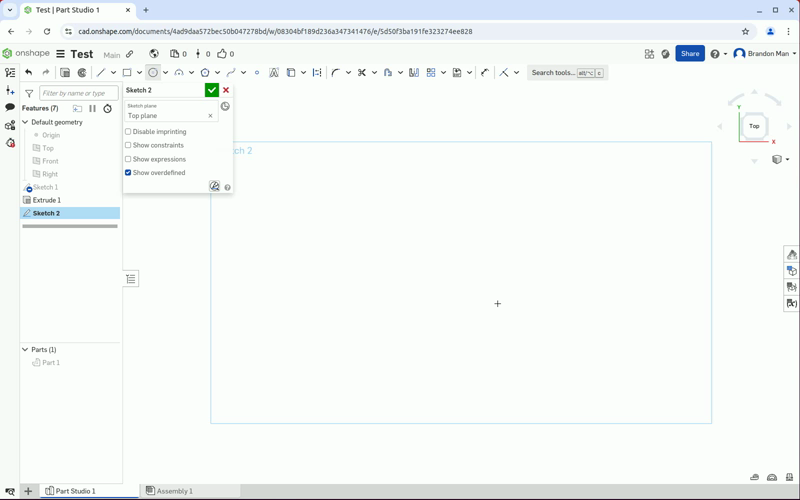
click(497, 303)
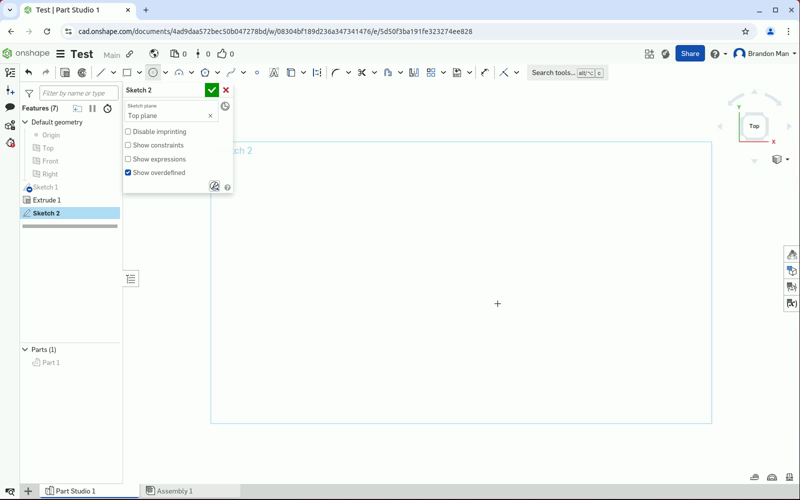
key_up(shift)
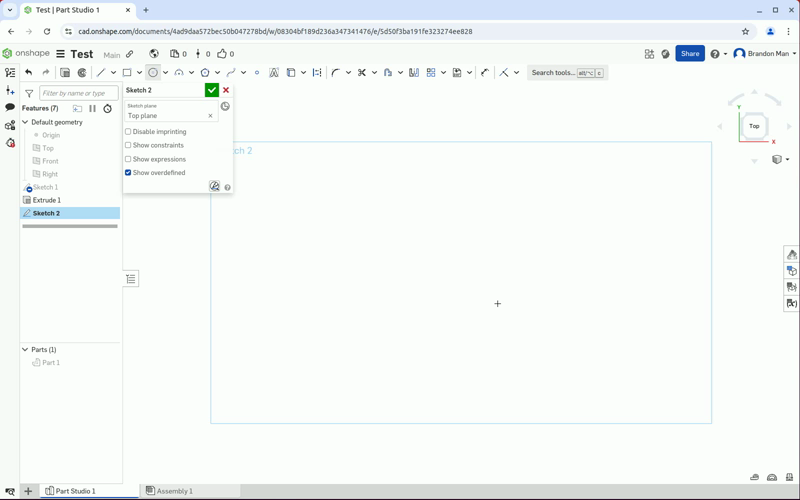
mouse_move(534, 303)
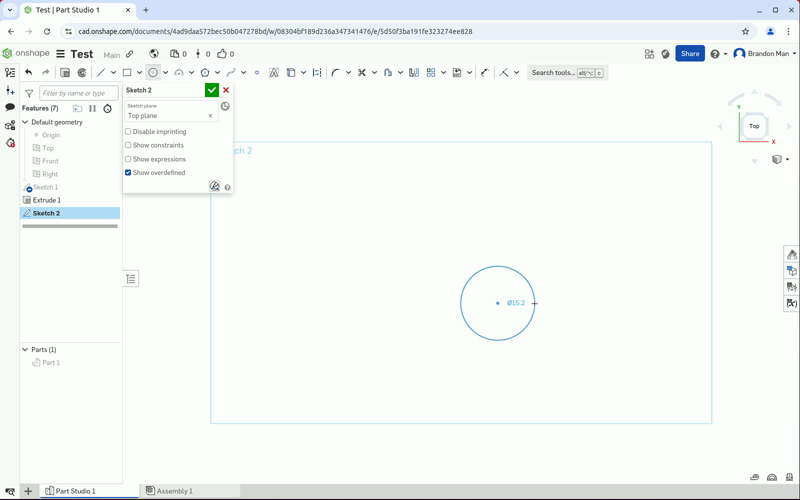
click(534, 303)
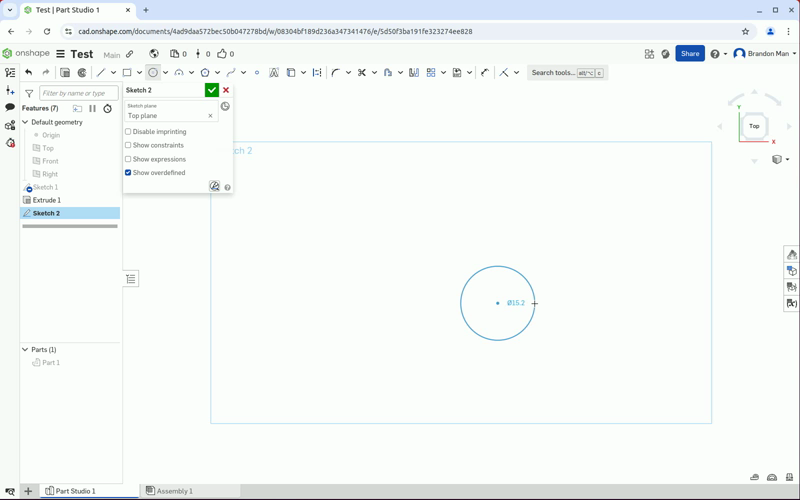
key(esc)
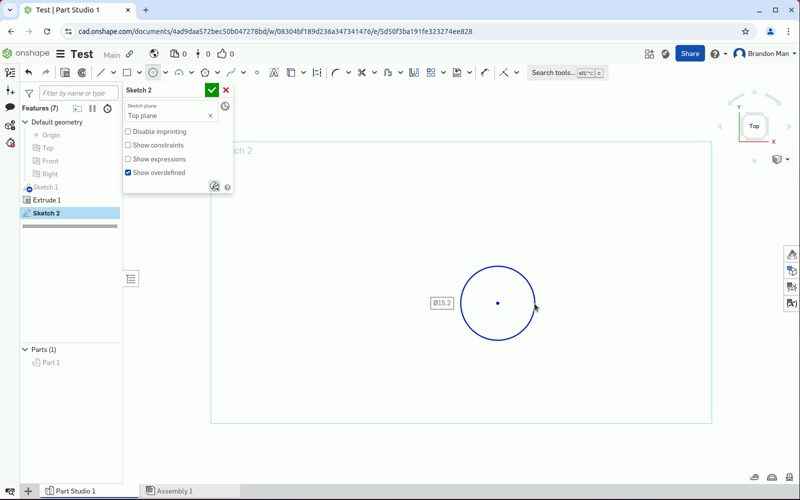
key(c)
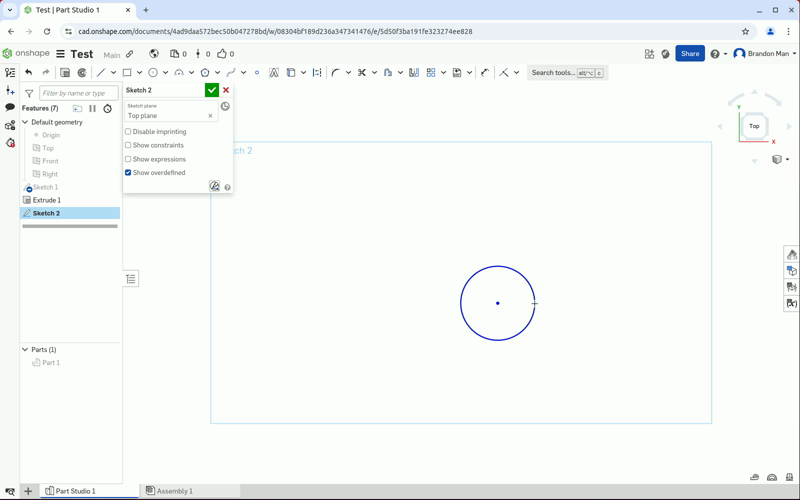
key_down(shift)
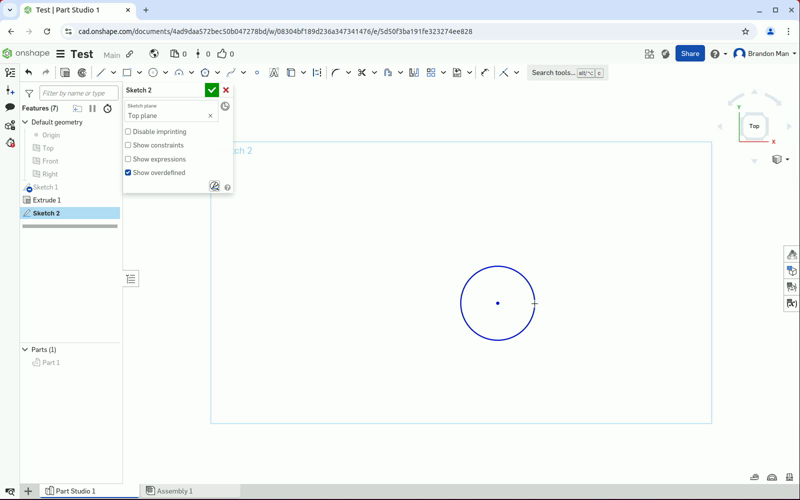
mouse_move(497, 303)
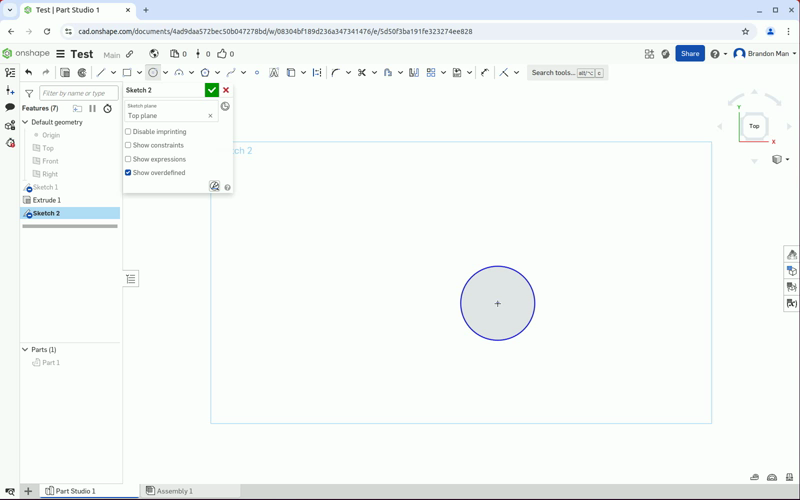
click(497, 303)
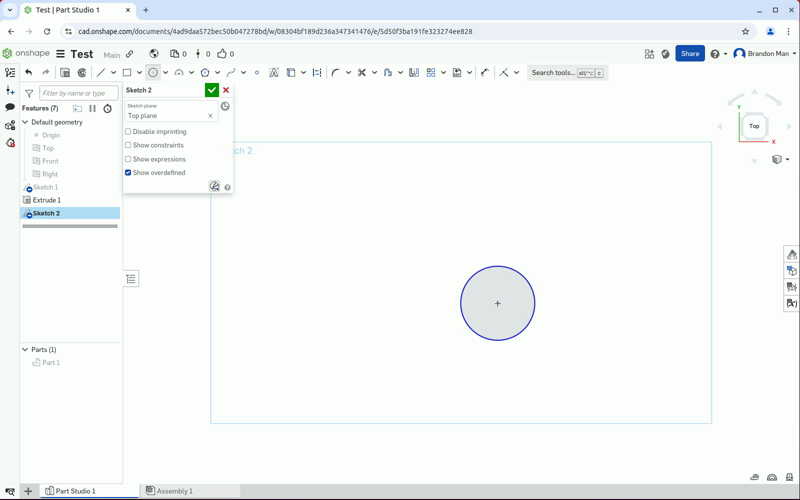
key_up(shift)
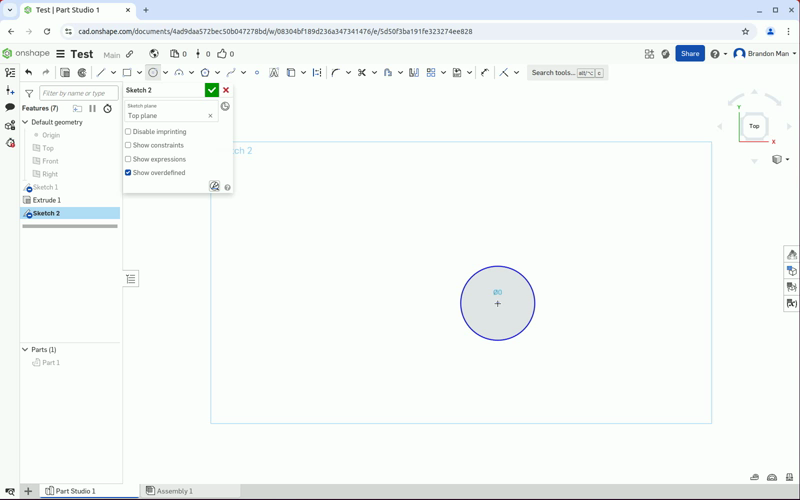
mouse_move(518, 303)
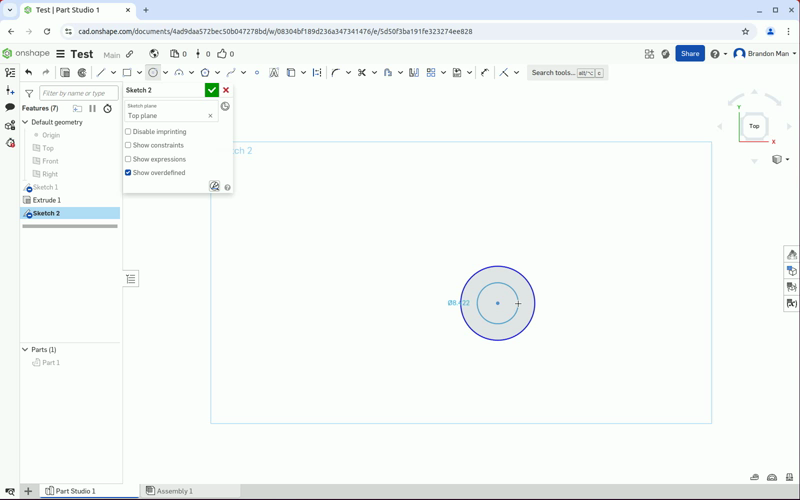
click(518, 303)
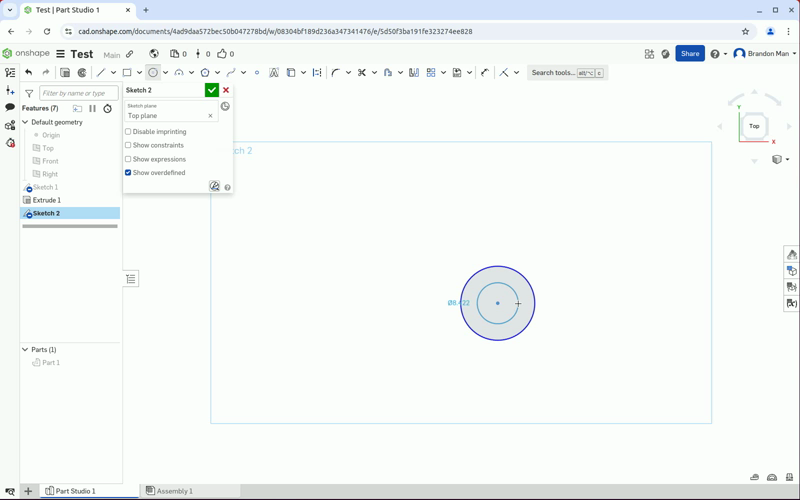
key(esc)
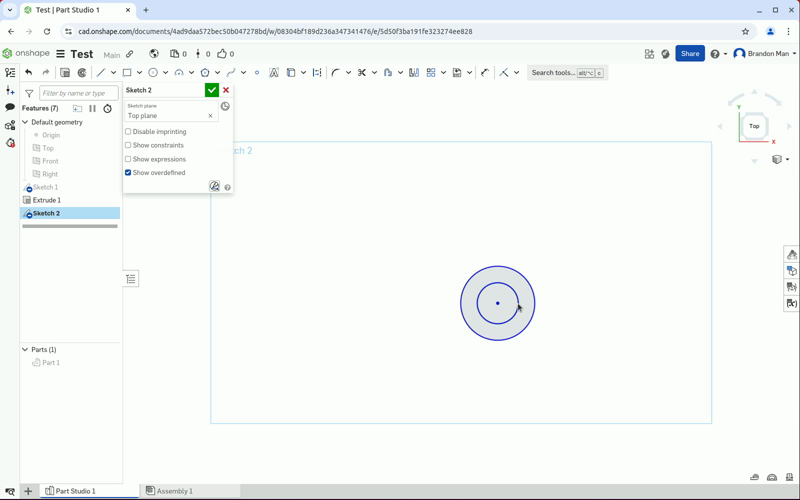
mouse_move(511, 280)
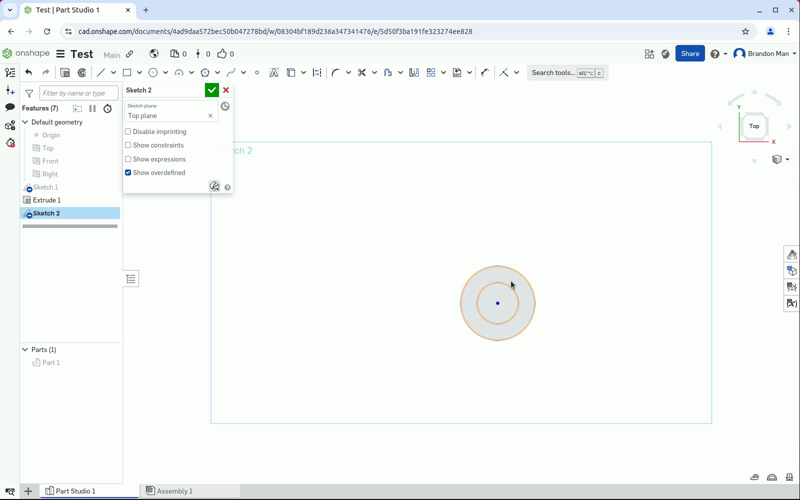
click(511, 280)
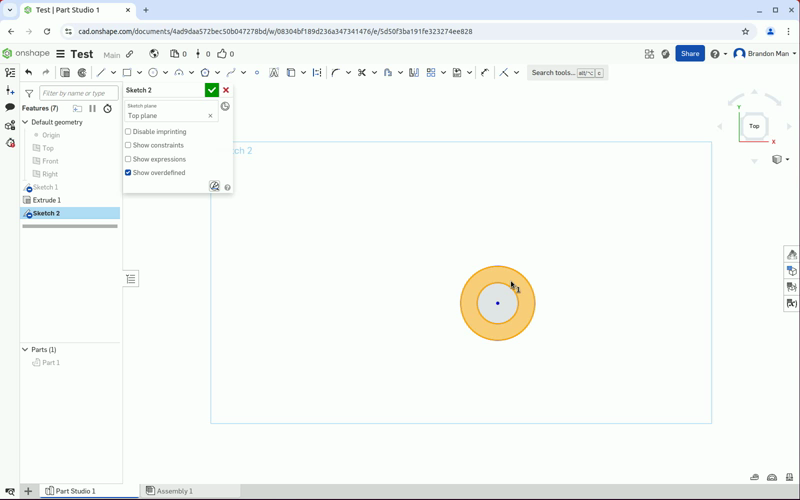
mouse_move(73, 352)
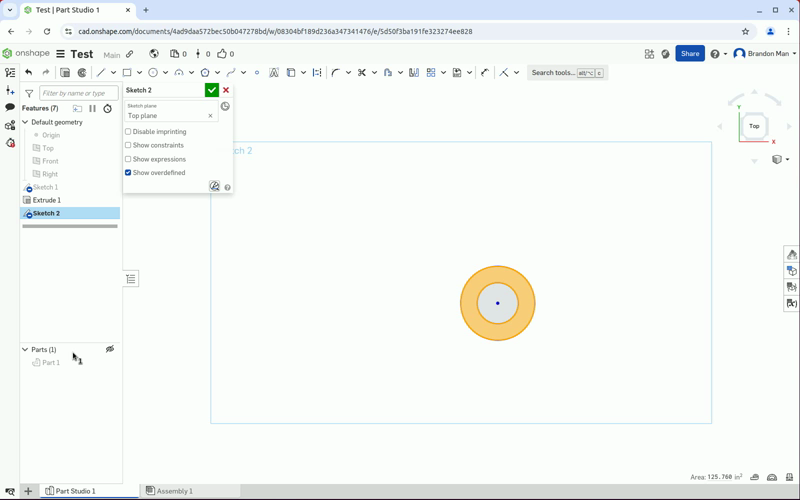
key(shift+y)
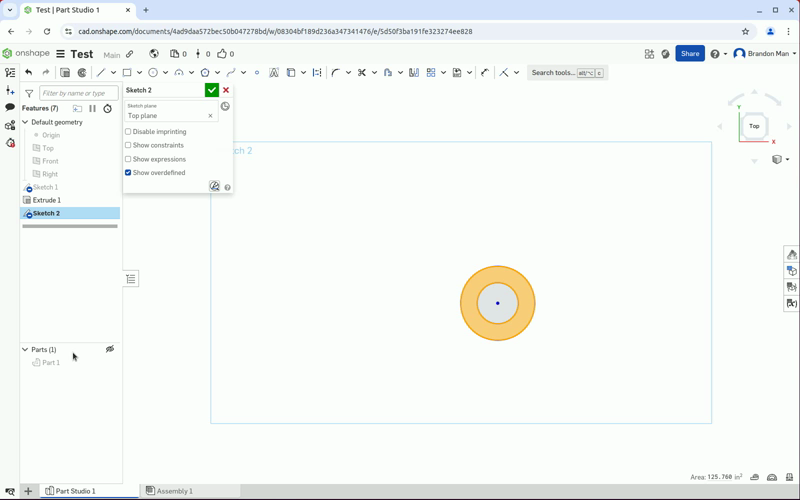
key(shift+e)
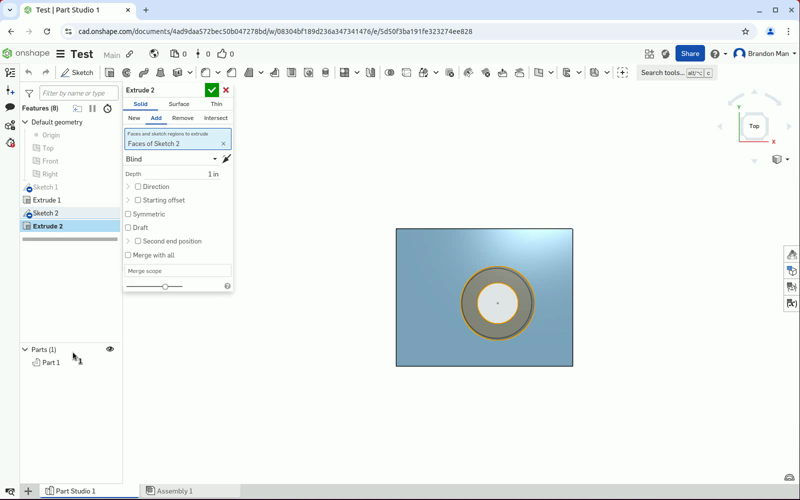
mouse_move(143, 106)
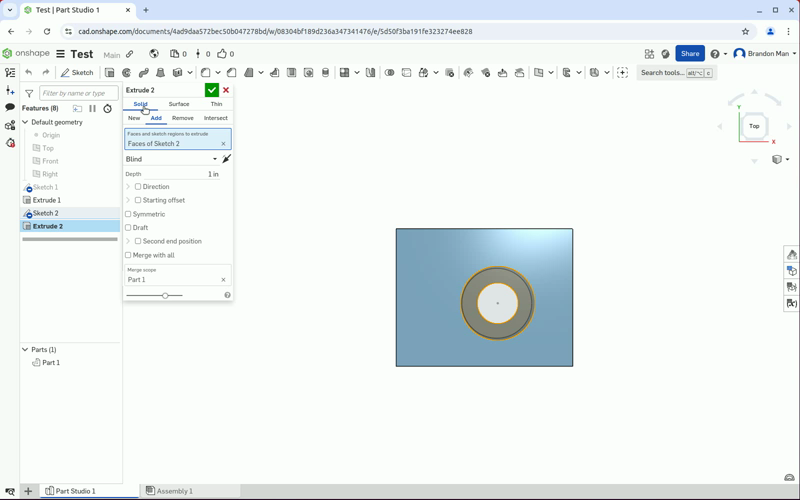
click(143, 106)
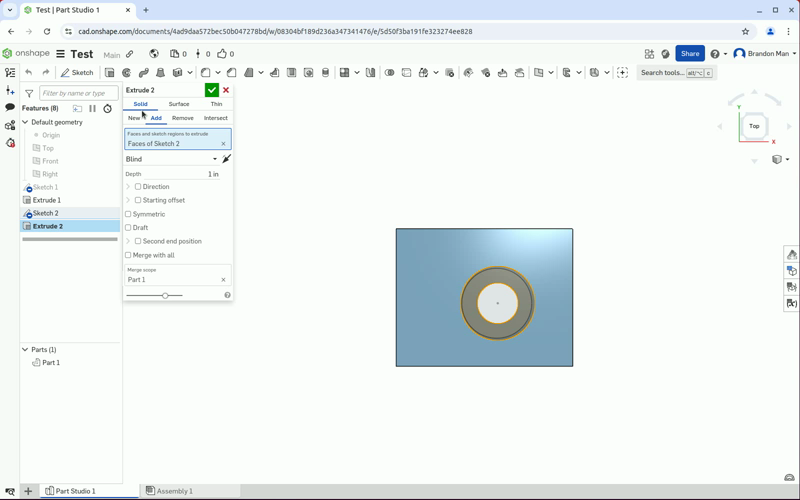
mouse_move(137, 120)
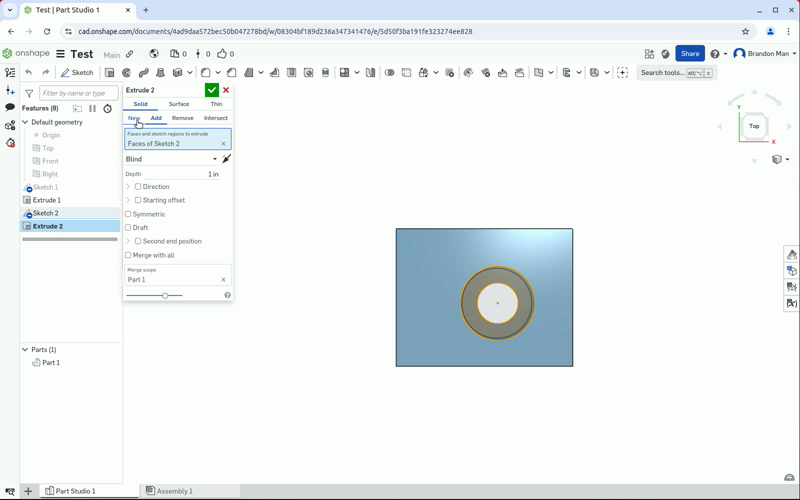
click(137, 120)
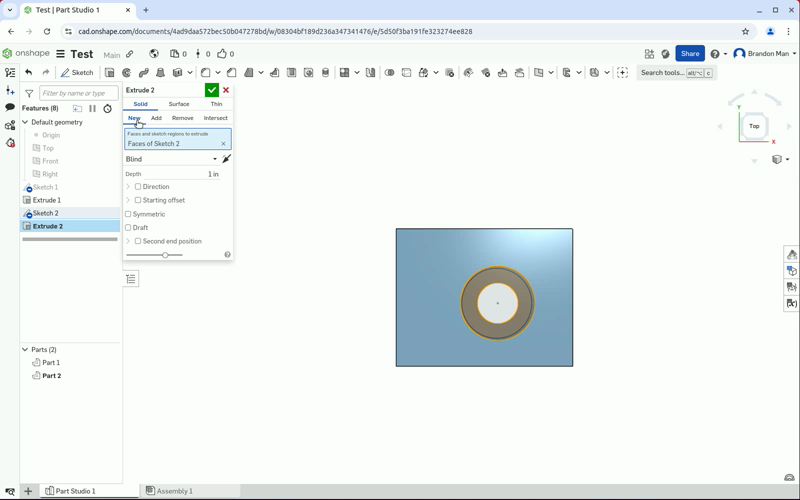
key(tab, 4)
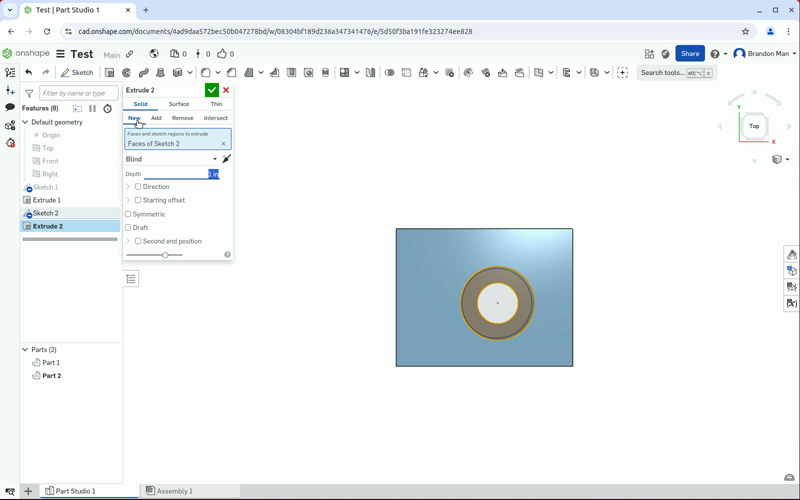
text(3.37)
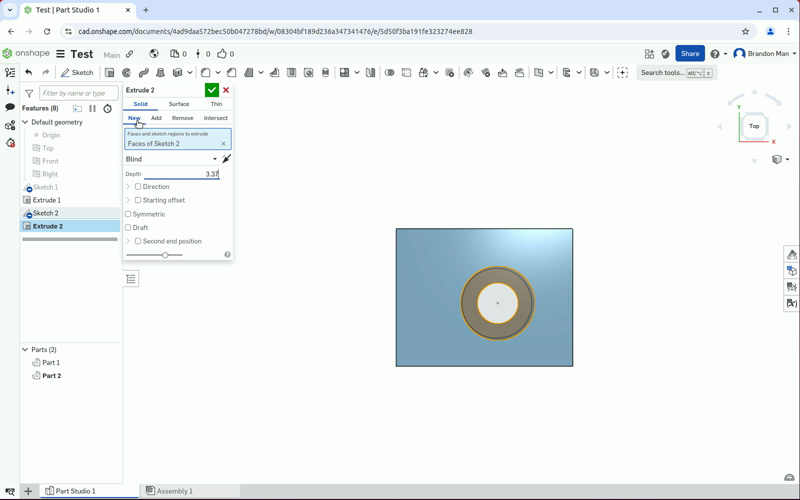
key(enter)
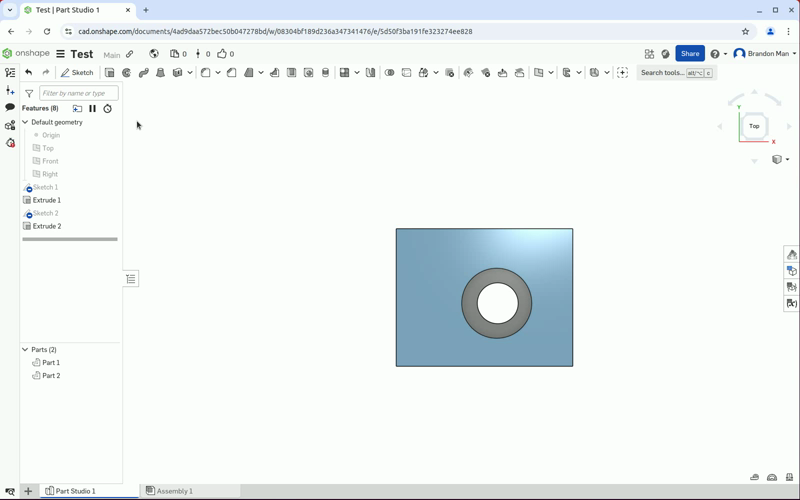
key(shift+h)
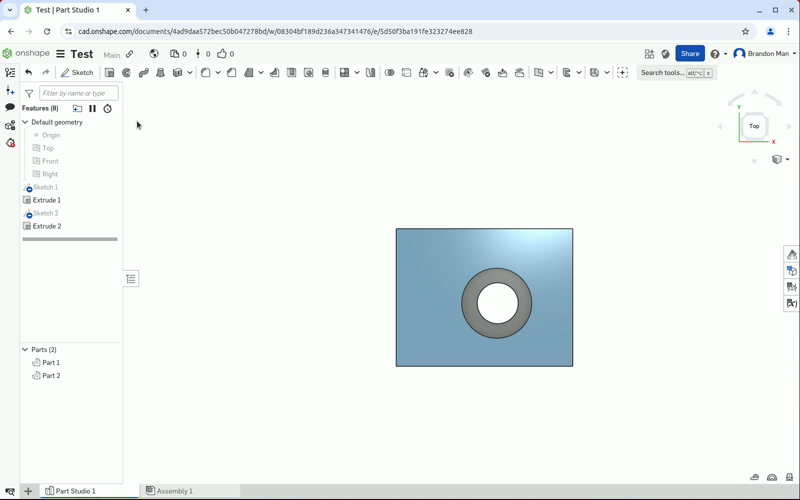
key(shift+h)
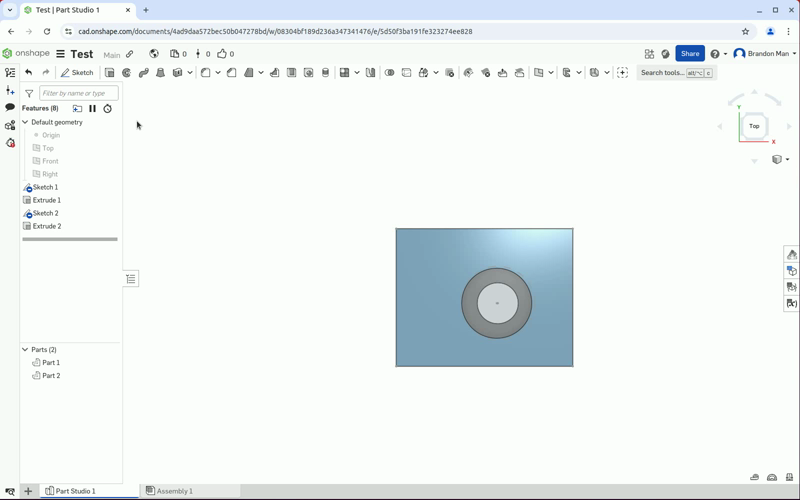
key(shift+7)
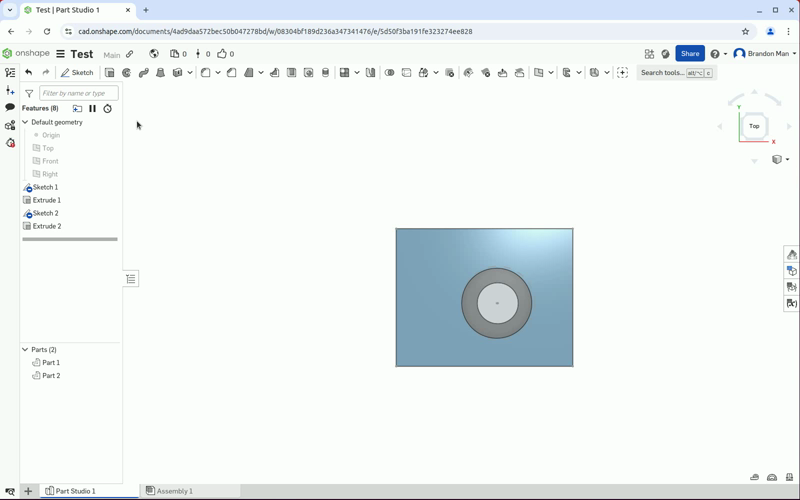
key(up, 3)
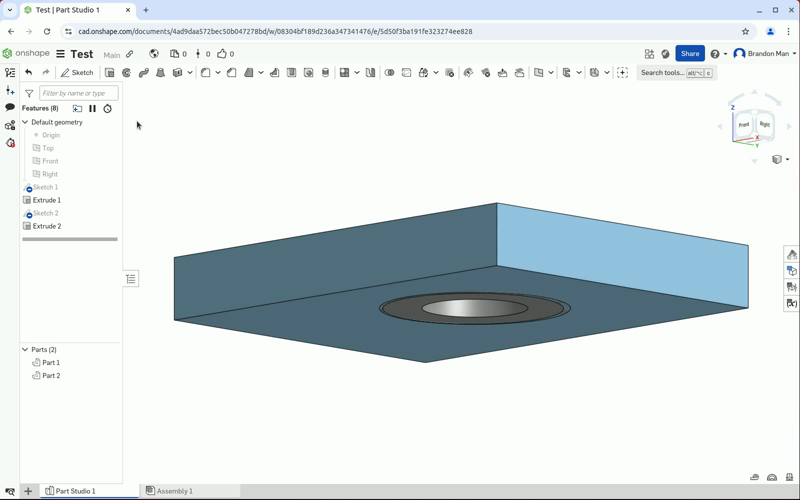
key(left, 3)
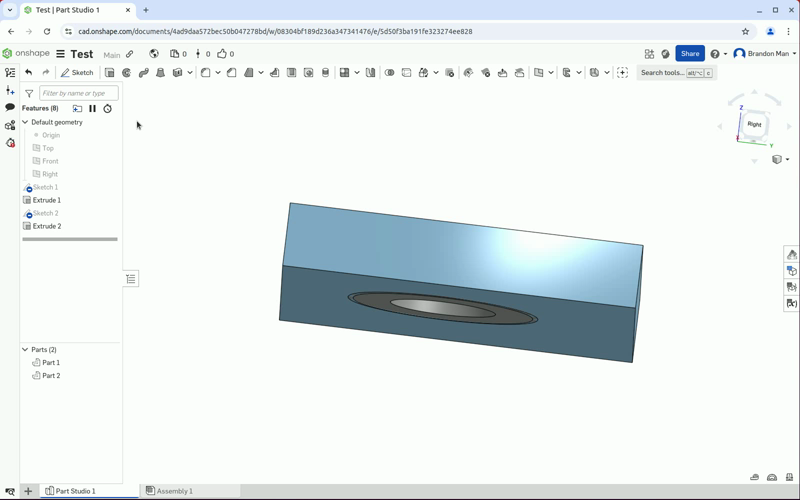
key(right, 3)
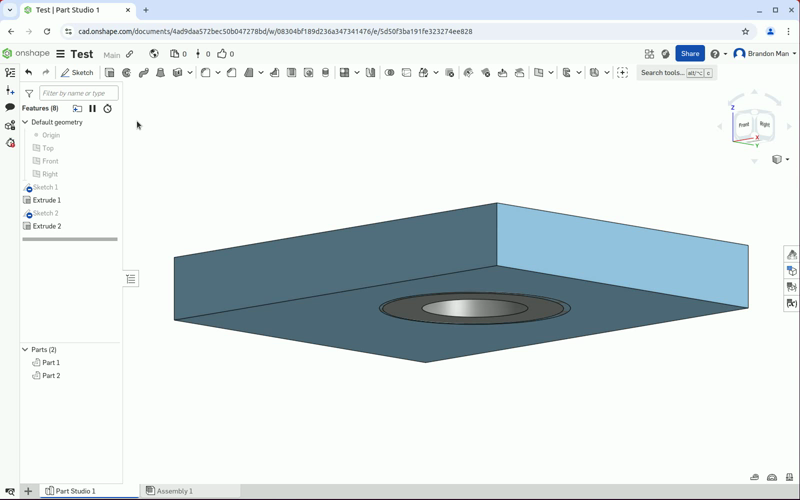
key(down, 3)
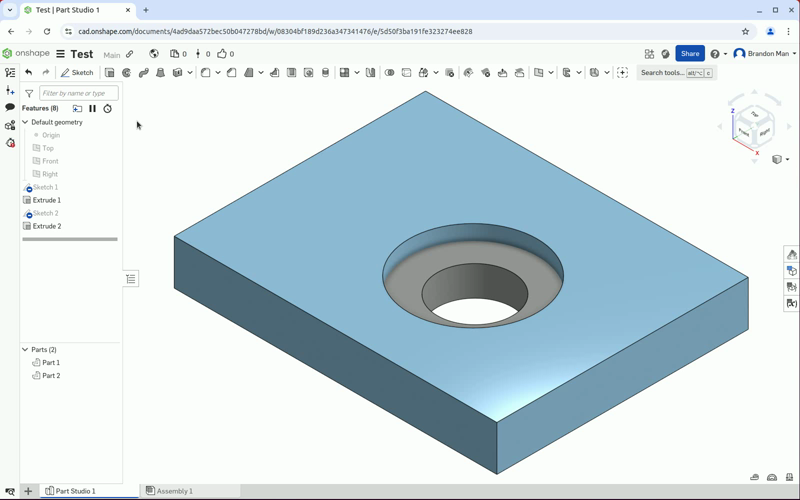
mouse_move(73, 189)
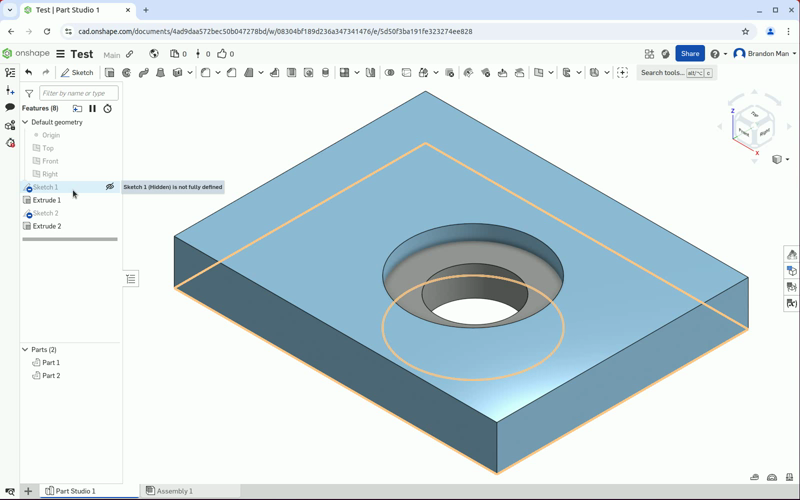
click(73, 189)